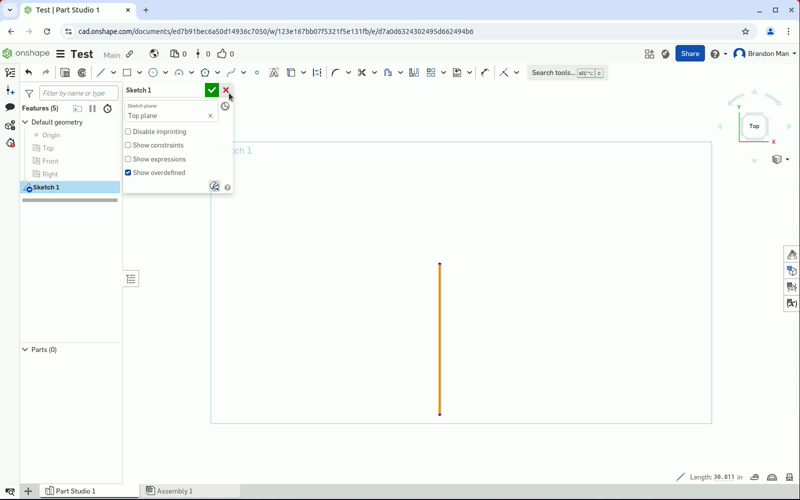
key(shift+h)
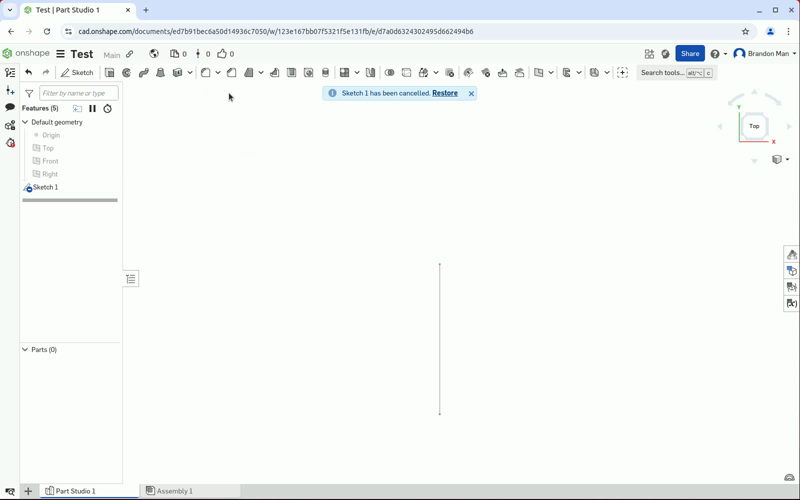
key(shift+s)
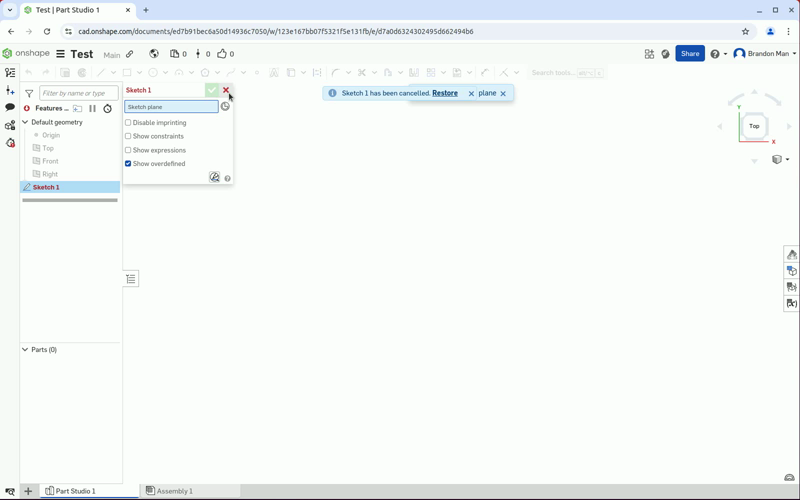
mouse_move(73, 150)
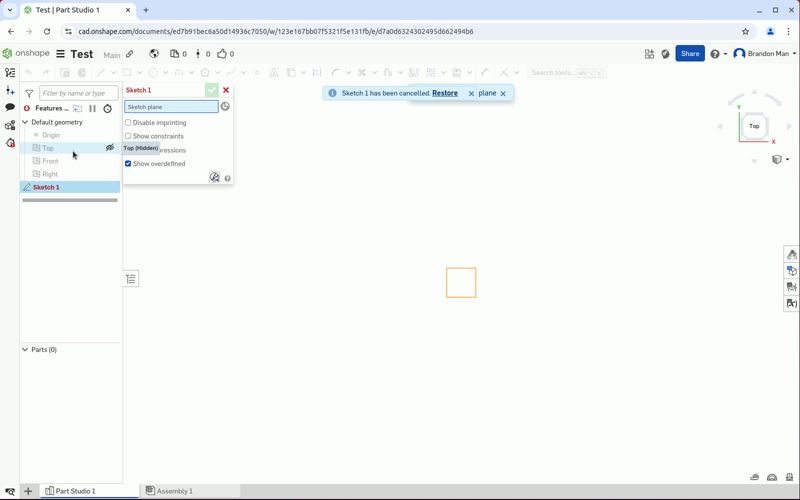
click(73, 150)
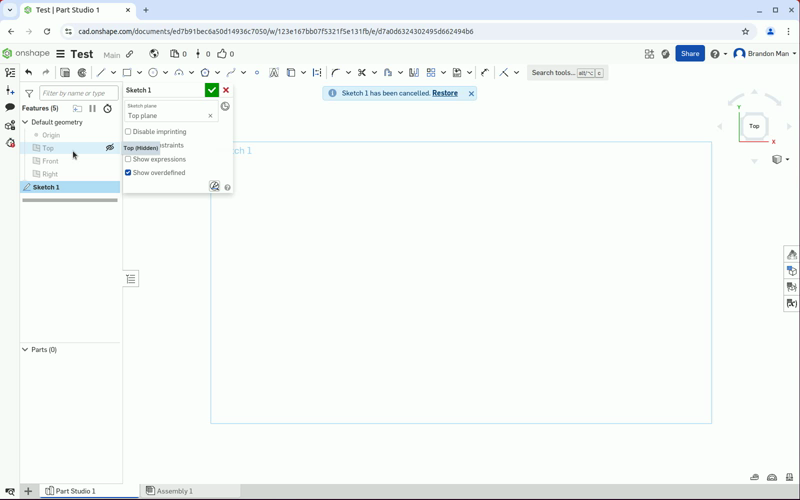
mouse_move(73, 352)
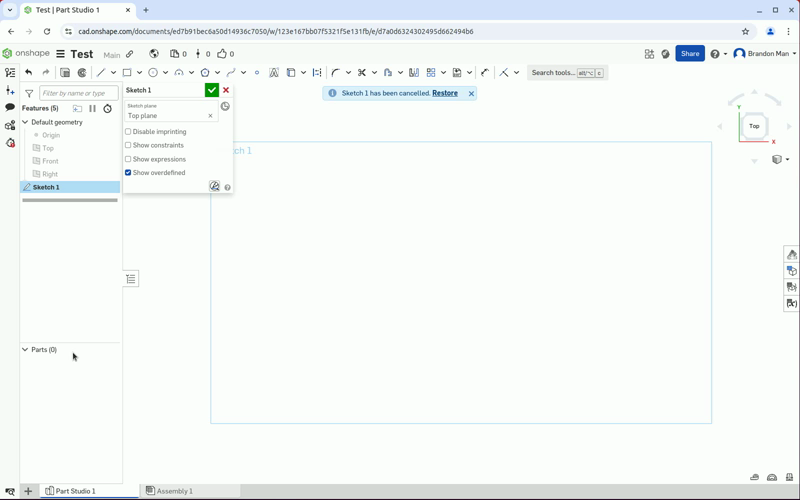
key(y)
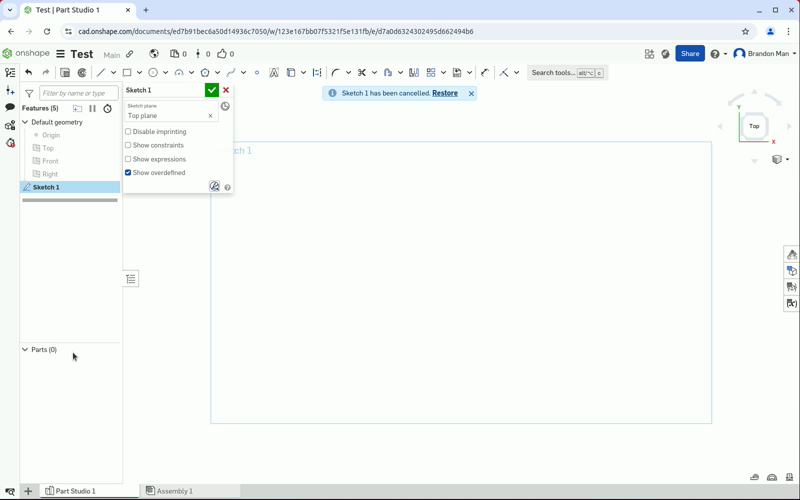
key(l)
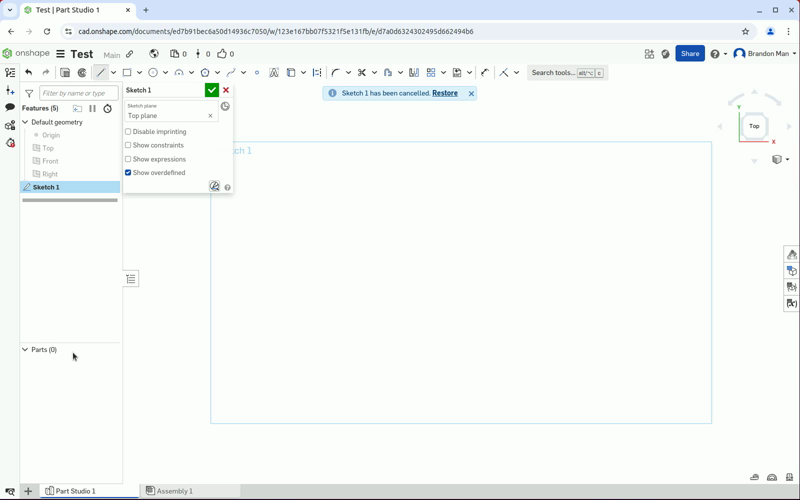
key_down(shift)
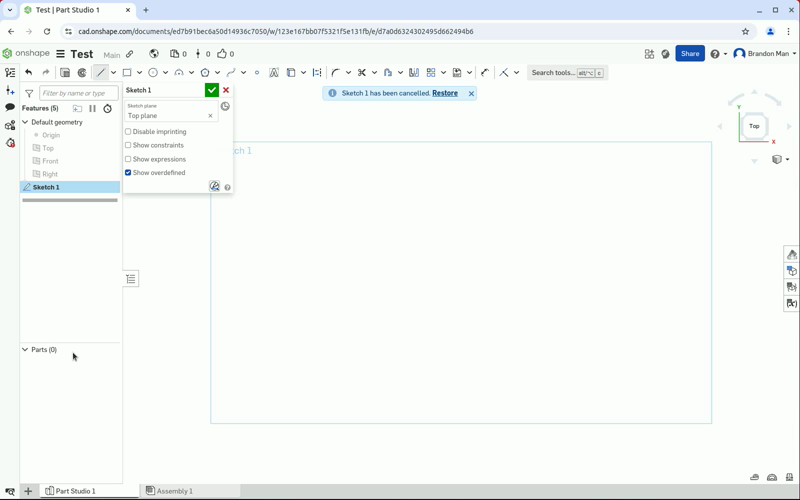
mouse_move(372, 261)
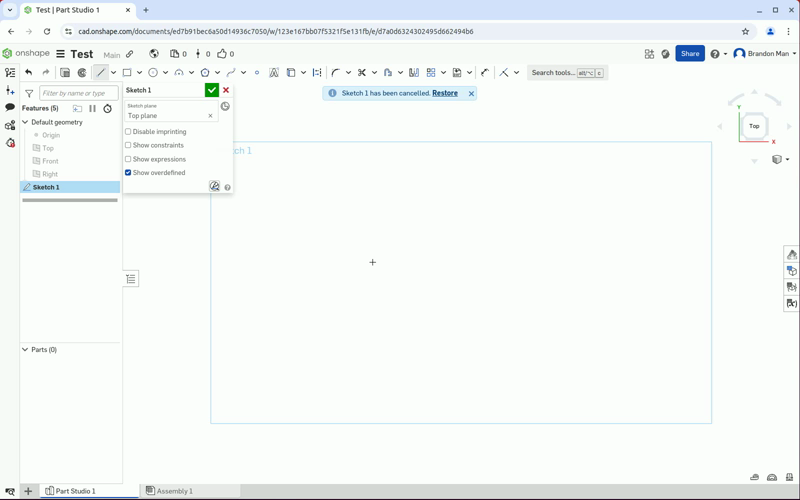
click(372, 261)
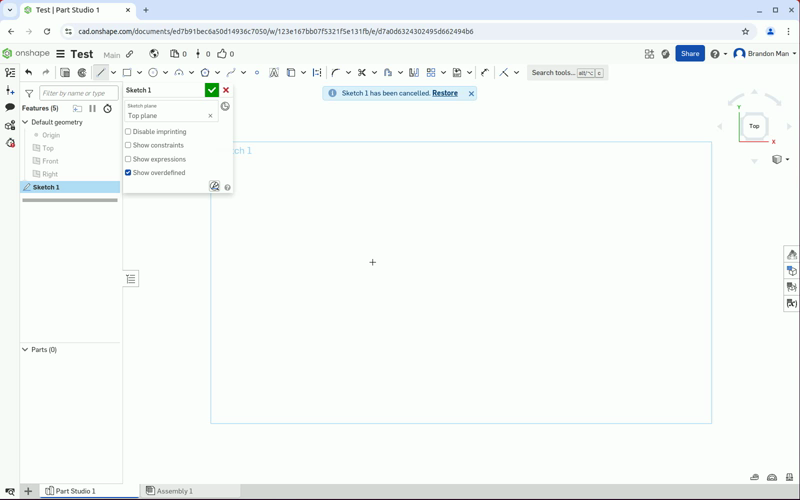
key_up(shift)
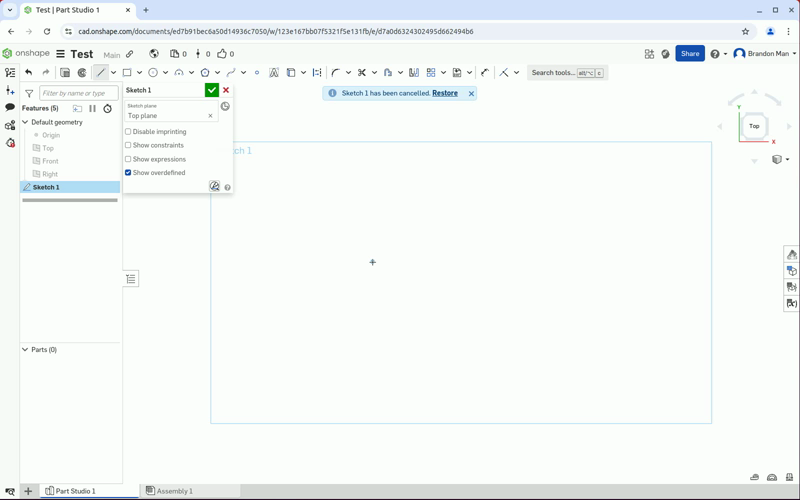
key_down(shift)
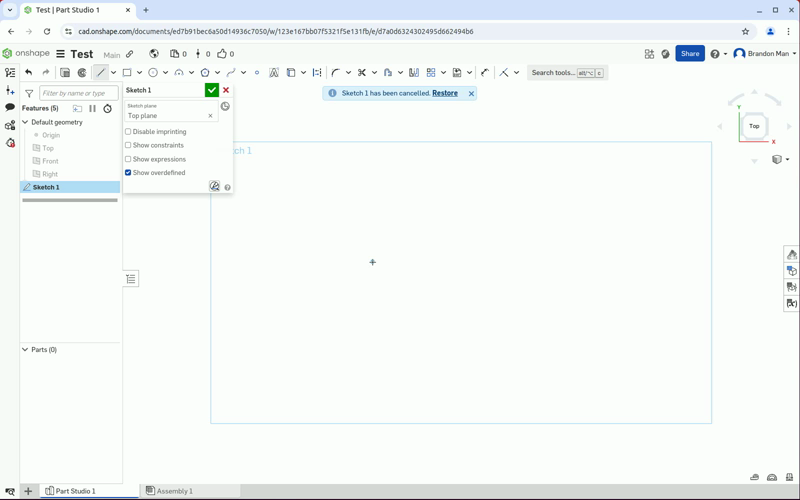
mouse_move(402, 261)
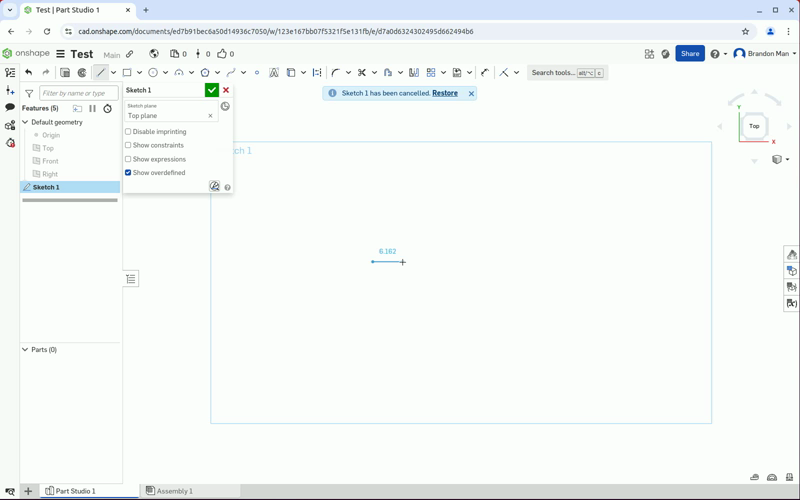
mouse_move(390, 261)
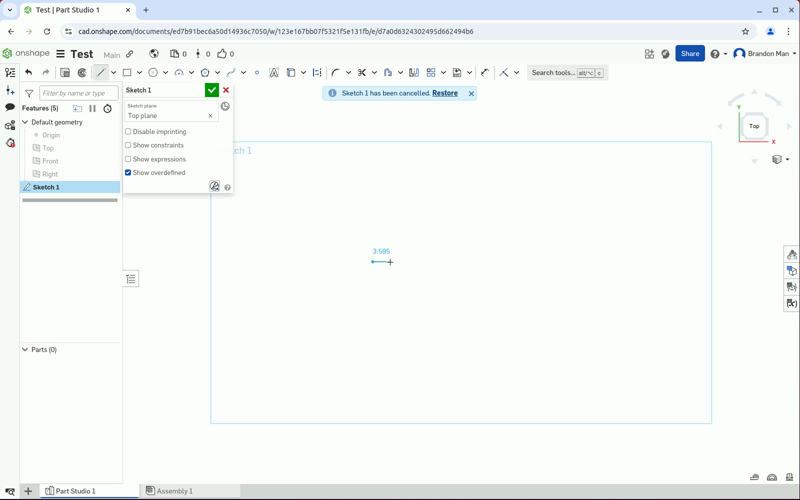
click(390, 261)
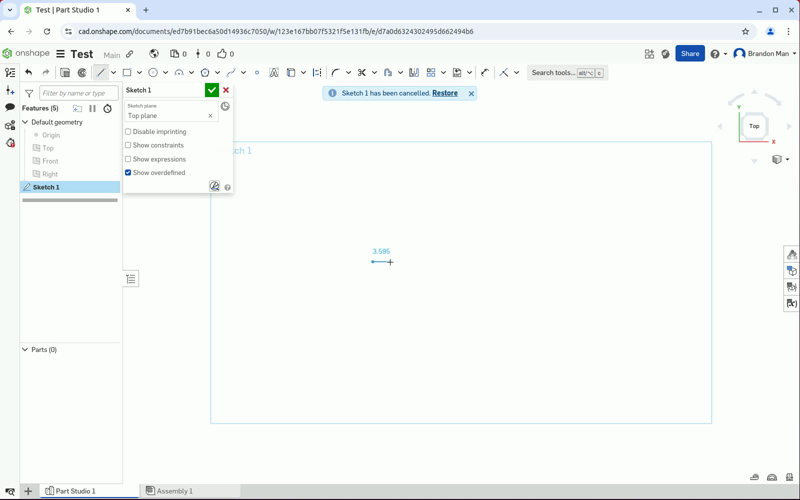
key_up(shift)
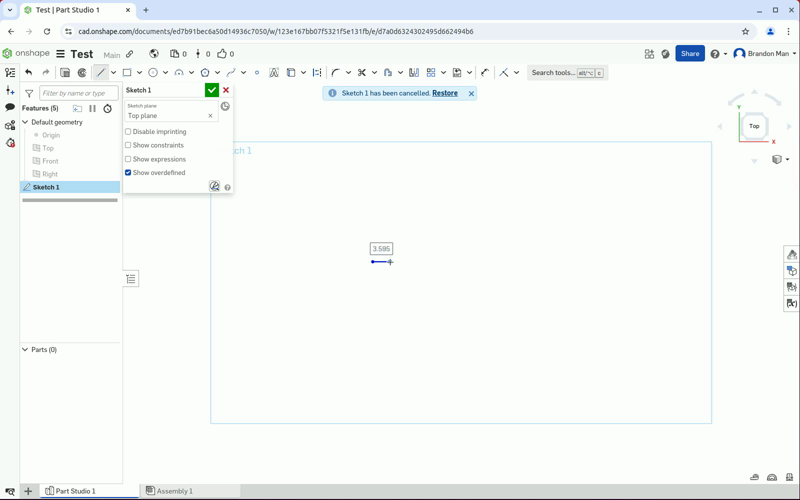
key_down(shift)
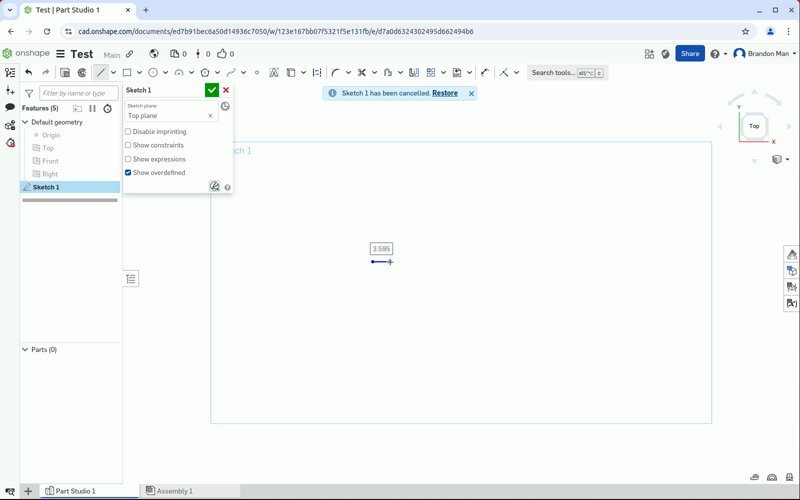
mouse_move(390, 200)
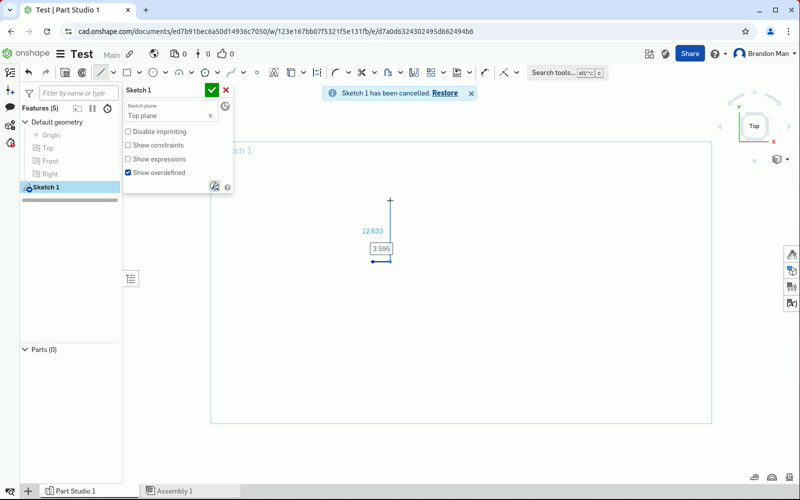
click(390, 200)
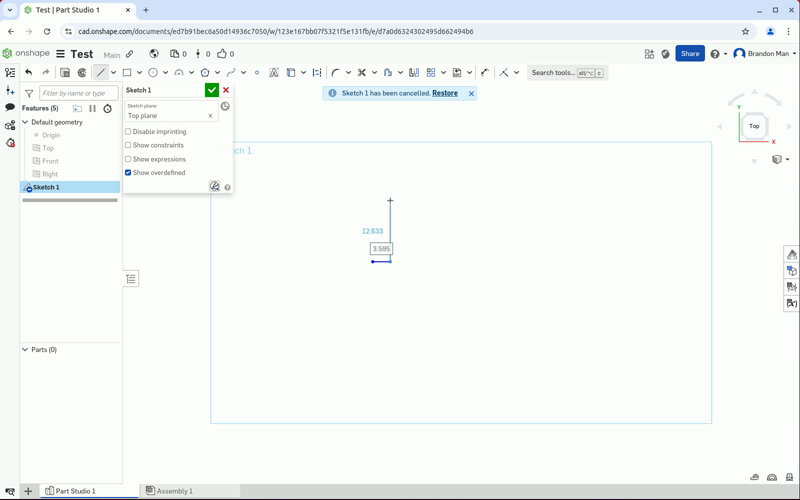
key_up(shift)
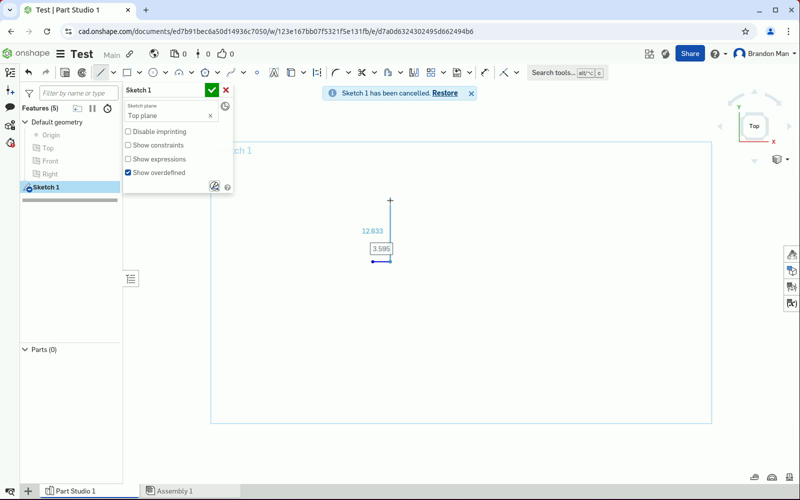
key_down(shift)
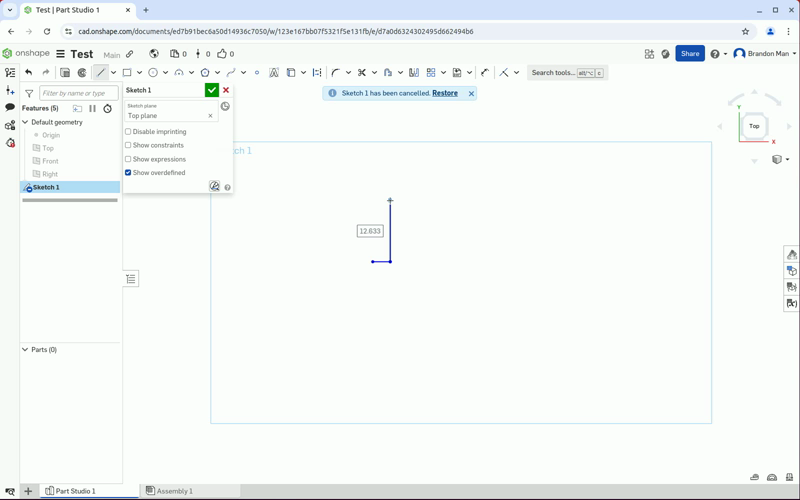
mouse_move(420, 200)
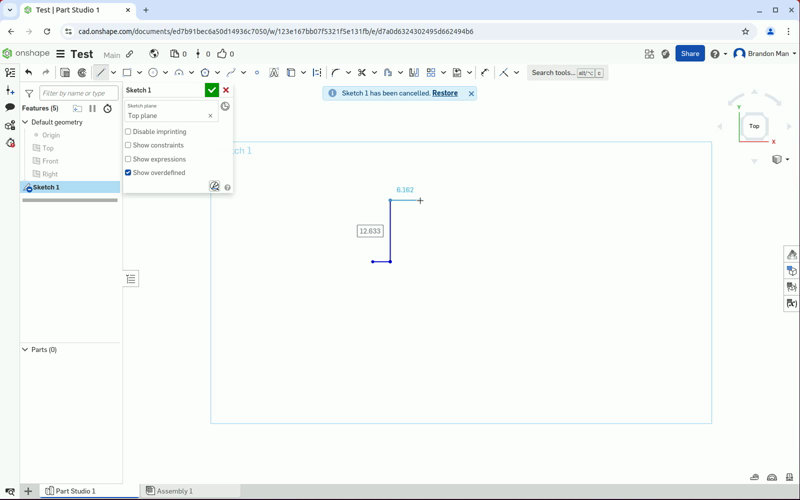
mouse_move(372, 200)
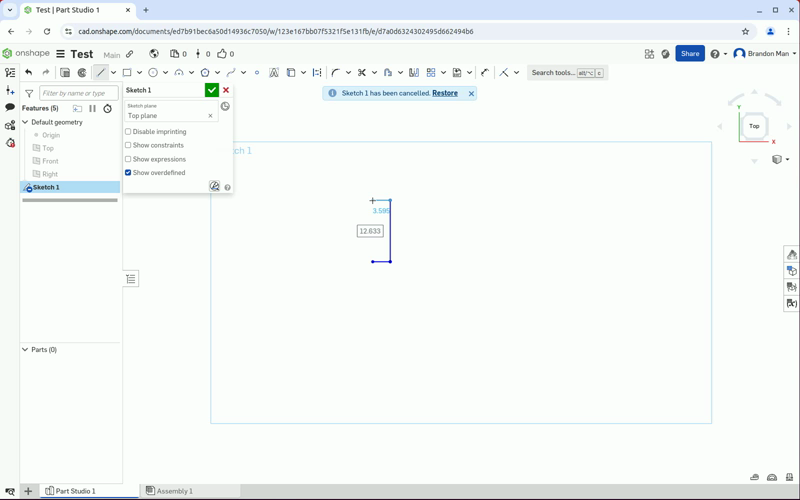
click(372, 200)
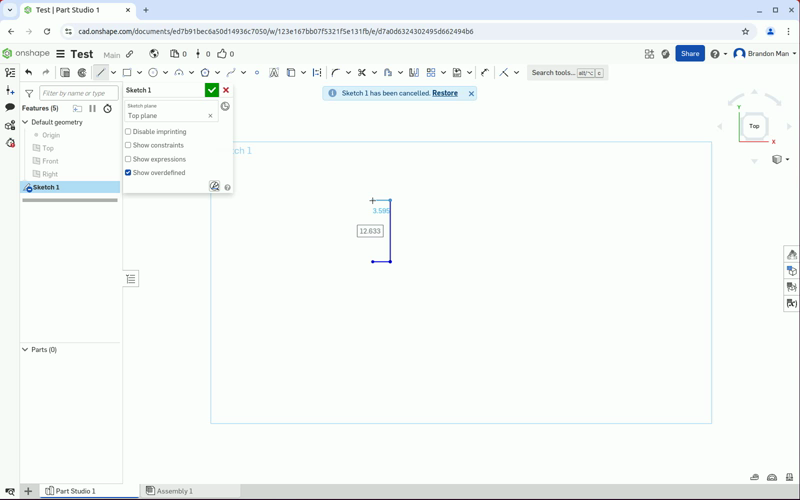
key_up(shift)
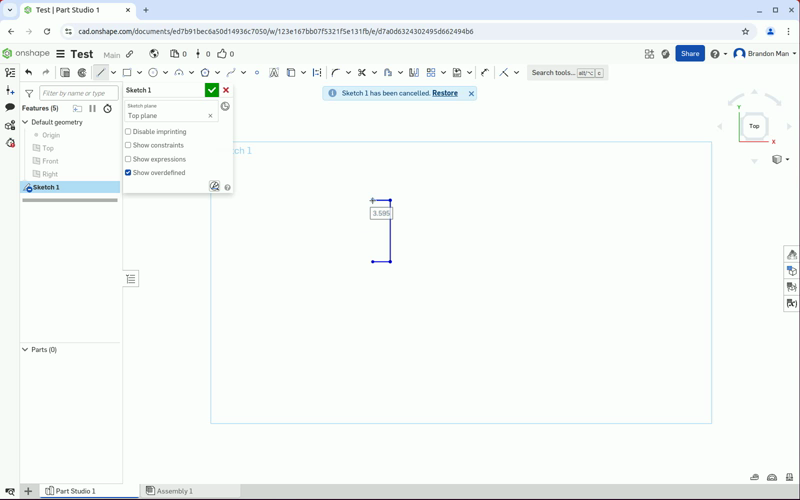
key_down(shift)
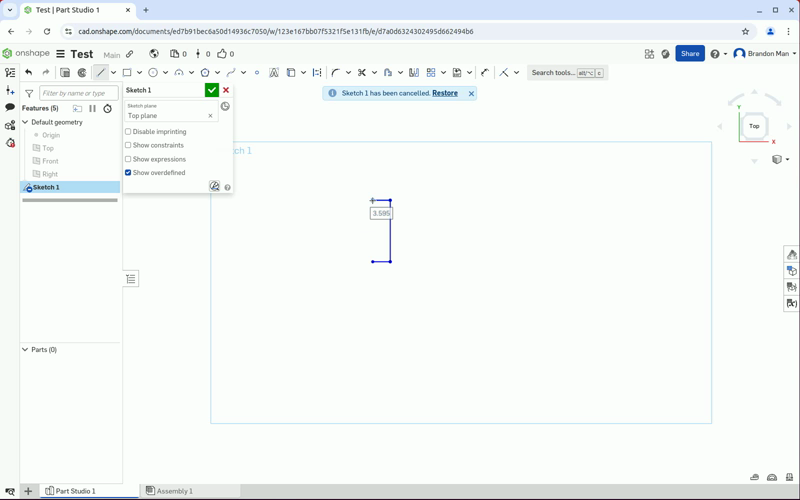
mouse_move(372, 261)
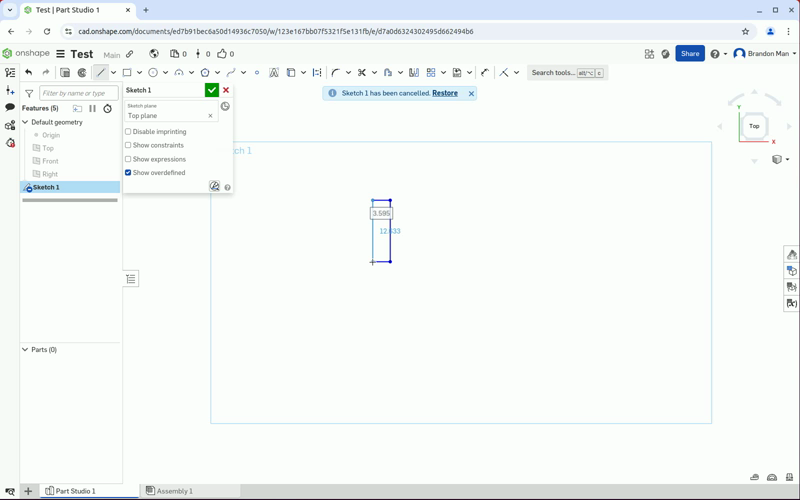
key_up(shift)
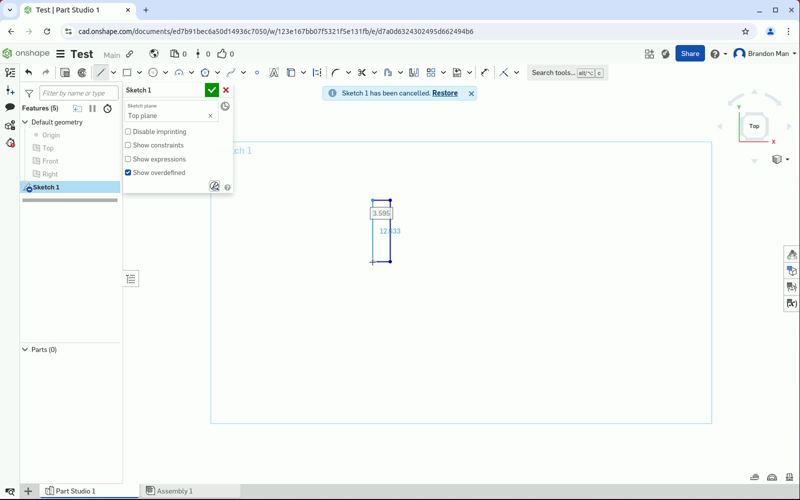
click(372, 261)
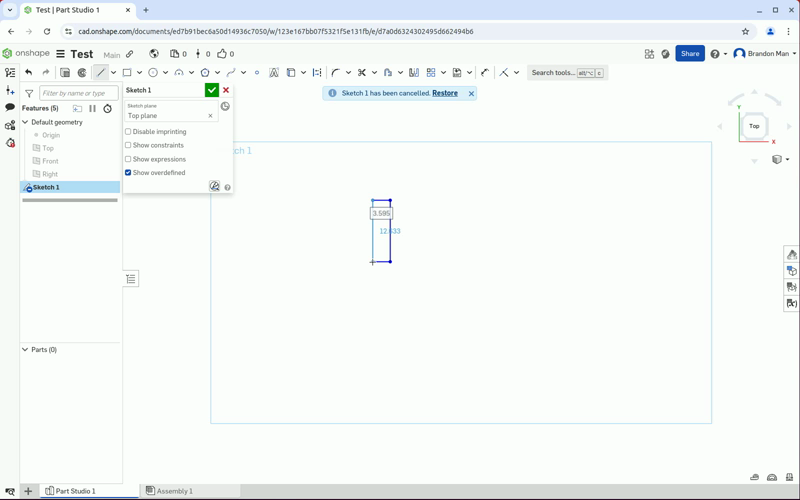
key(esc)
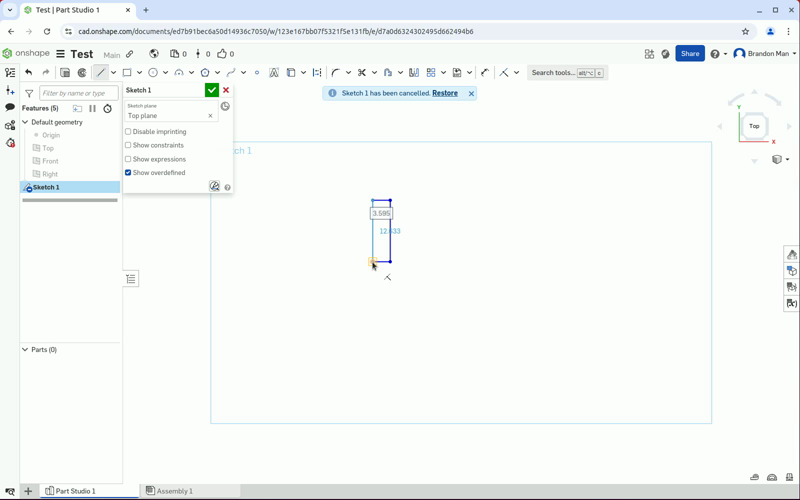
mouse_move(384, 226)
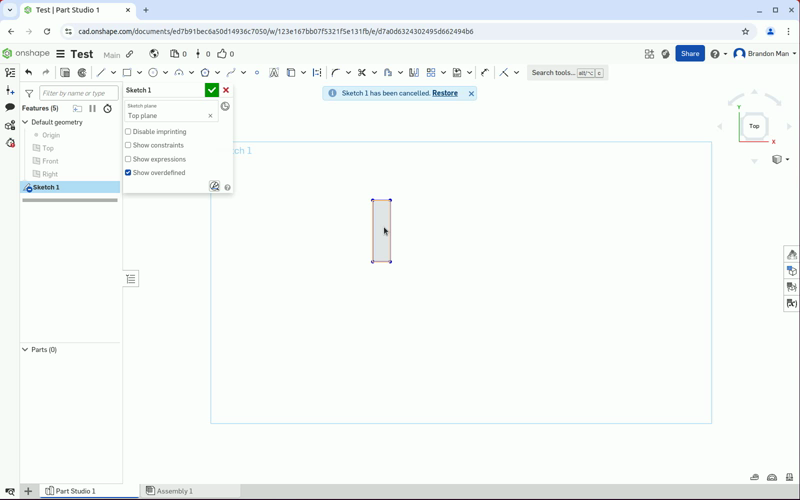
scroll(6)
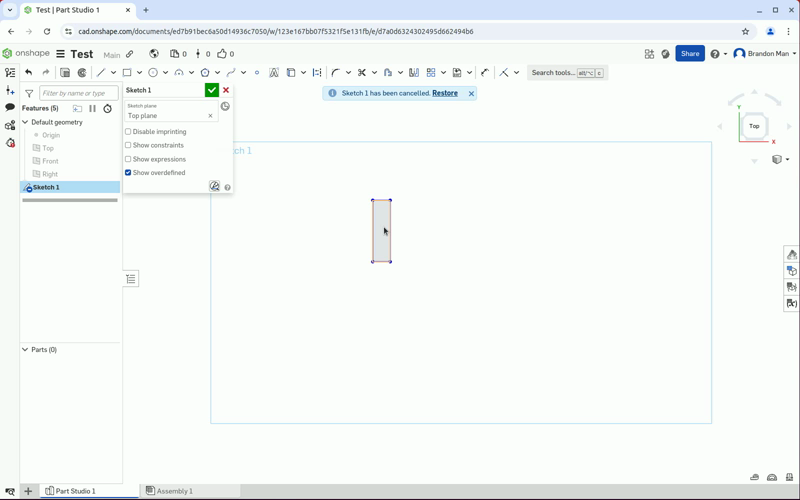
scroll(6)
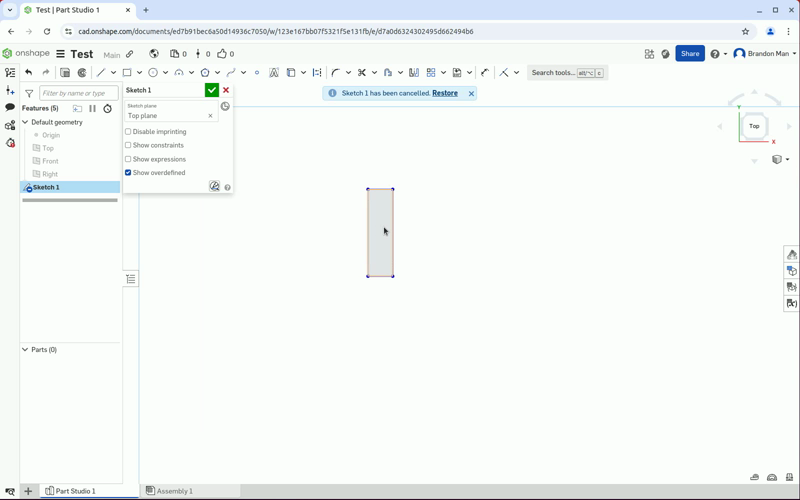
scroll(6)
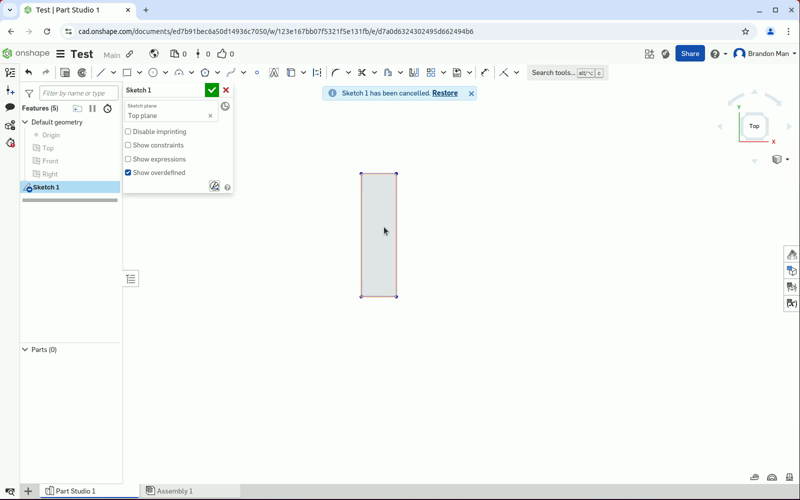
scroll(6)
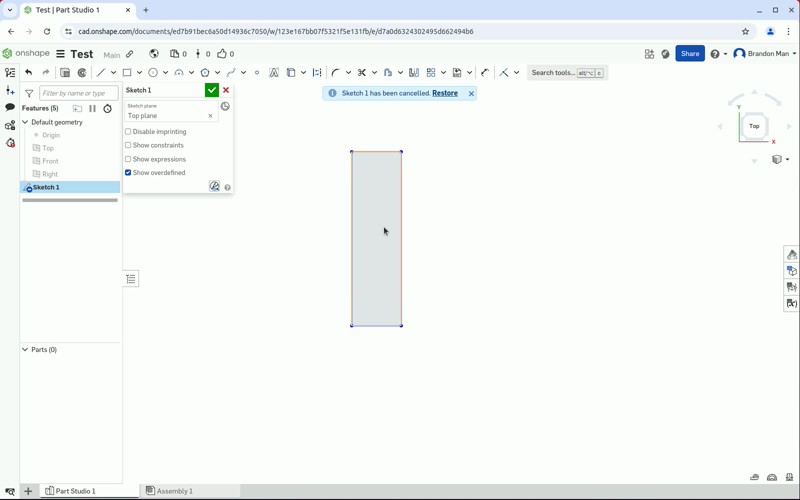
scroll(6)
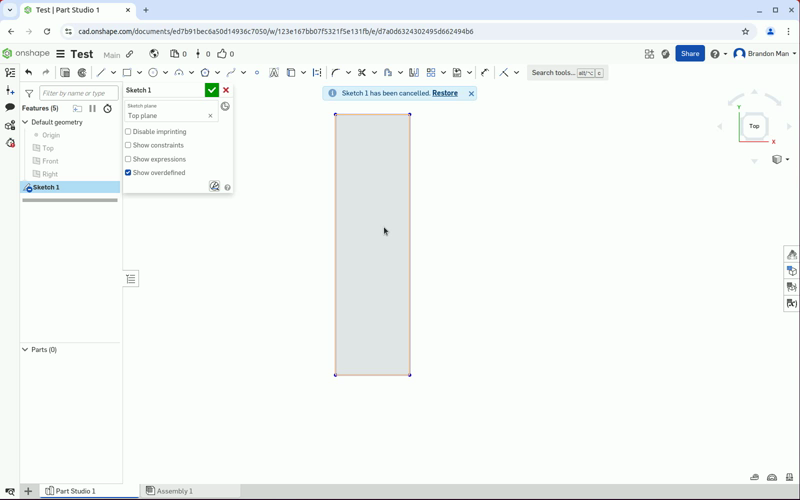
scroll(6)
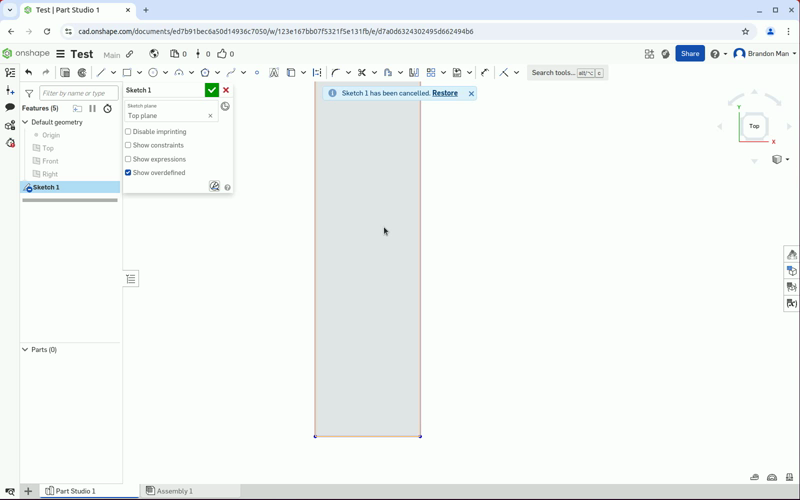
scroll(6)
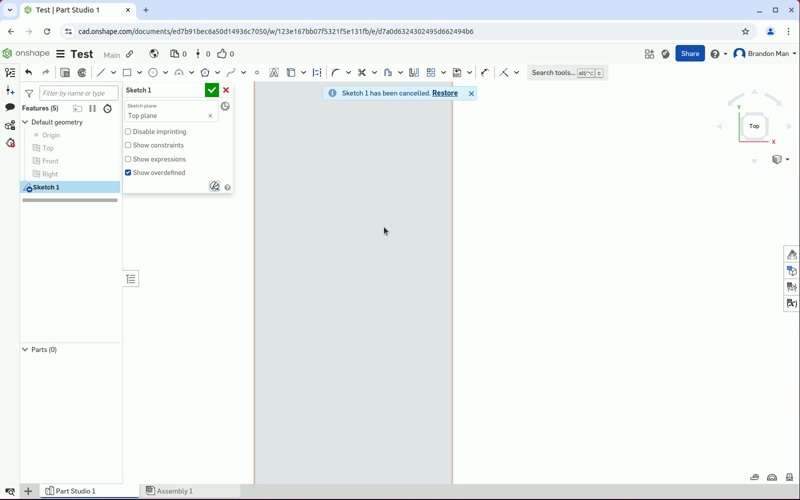
click(384, 226)
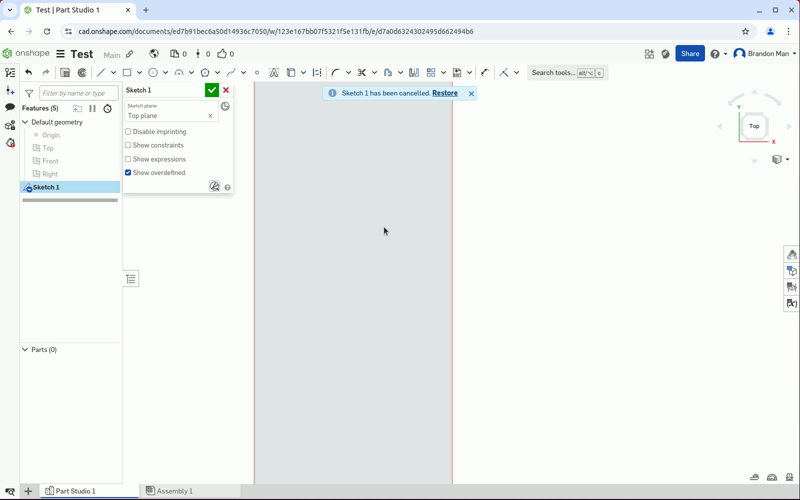
scroll(-6)
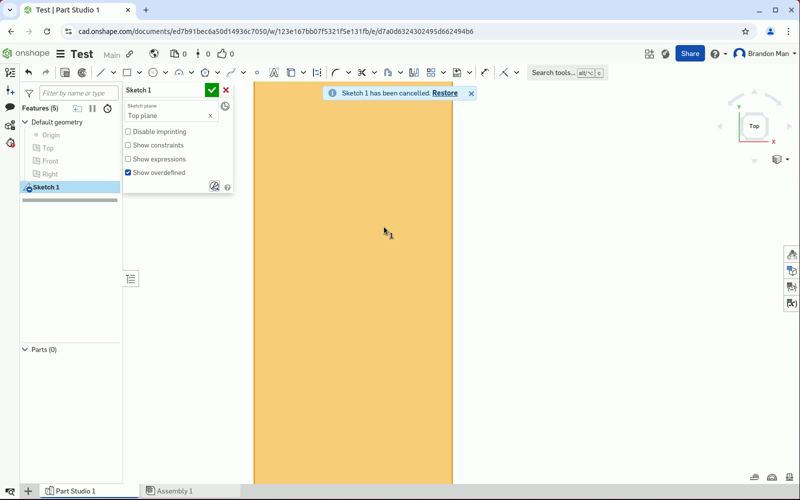
scroll(-6)
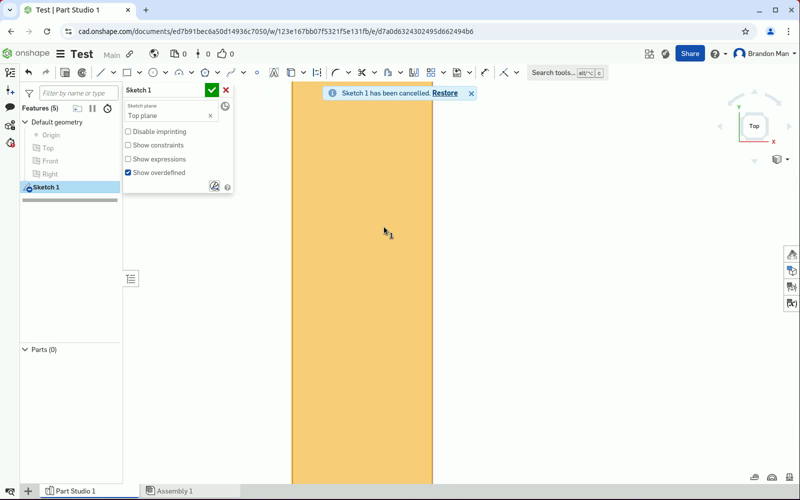
scroll(-6)
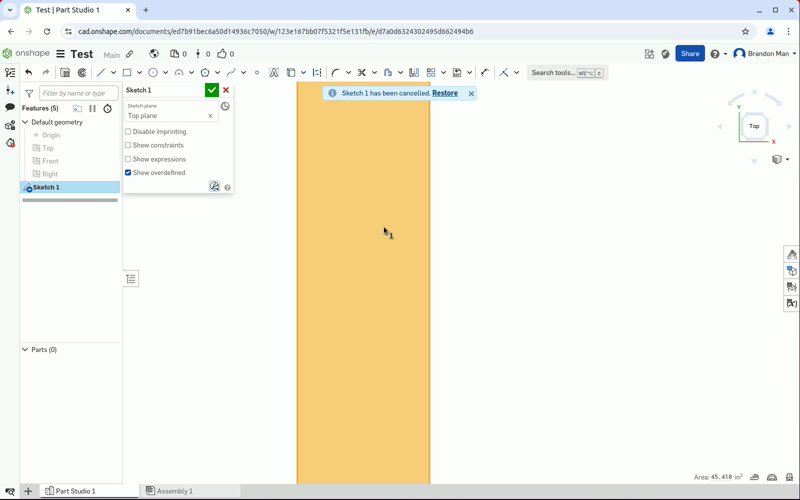
scroll(-6)
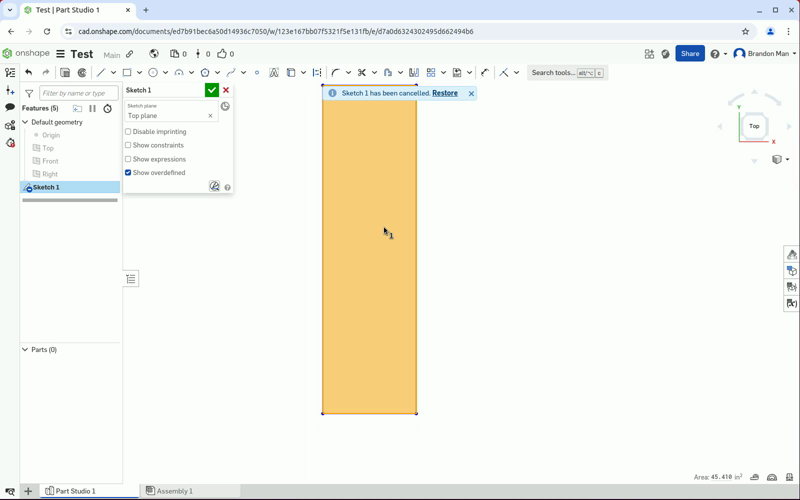
scroll(-6)
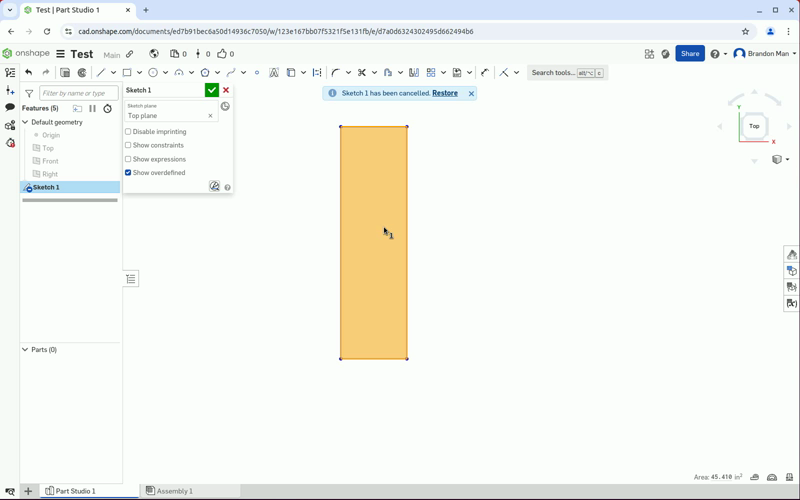
scroll(-6)
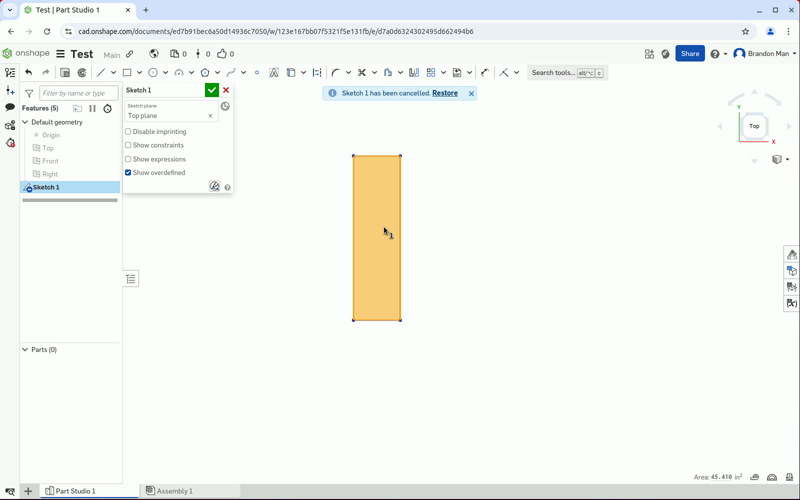
scroll(-6)
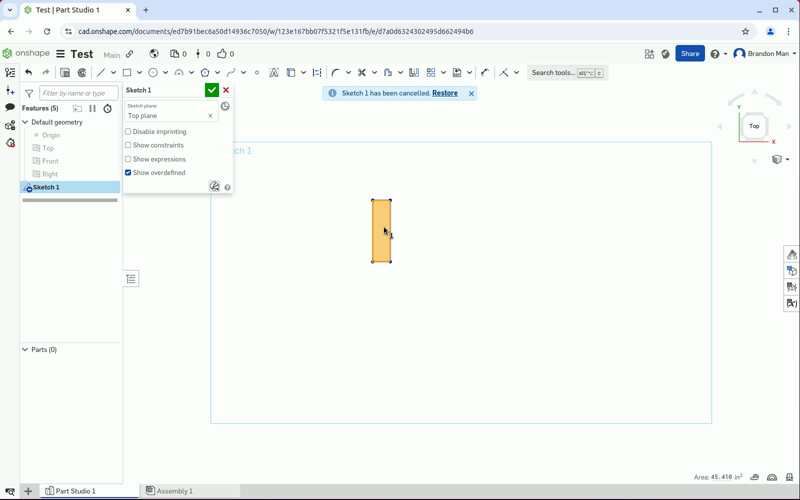
mouse_move(73, 352)
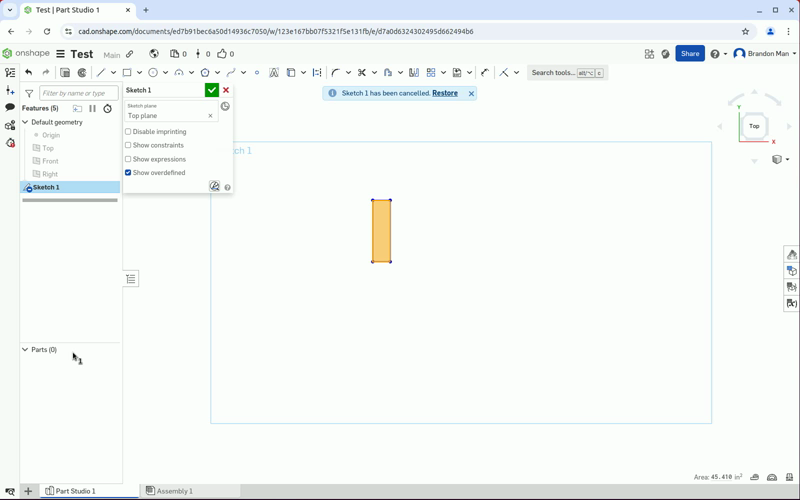
key(shift+y)
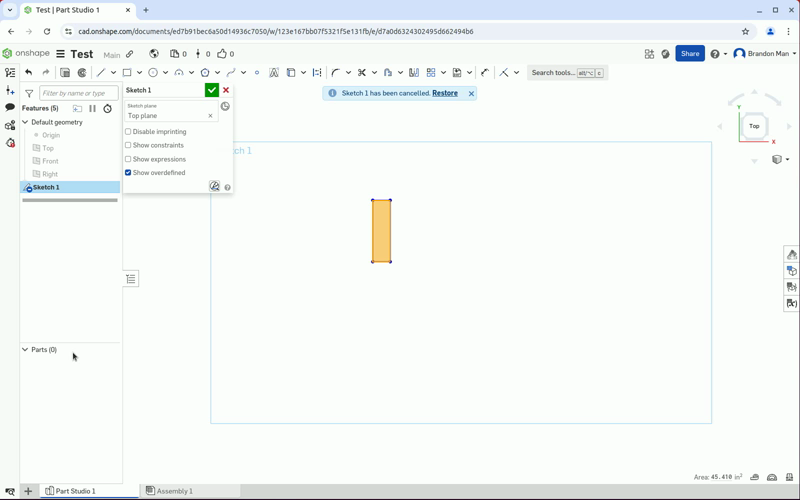
key(shift+e)
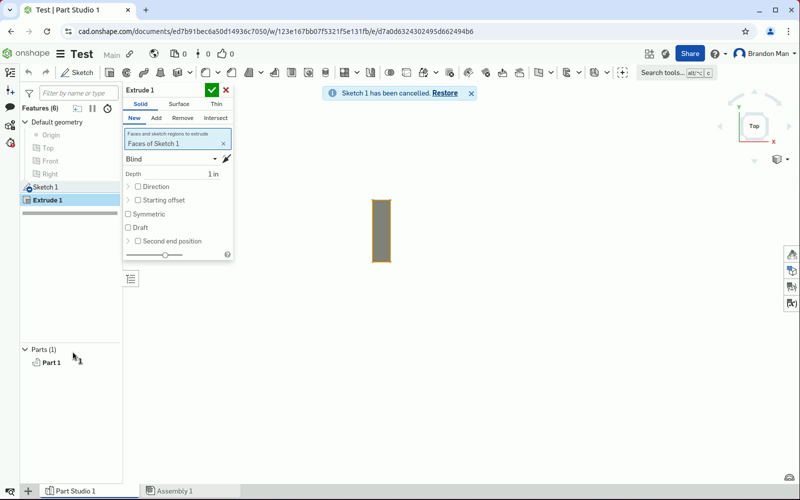
mouse_move(143, 106)
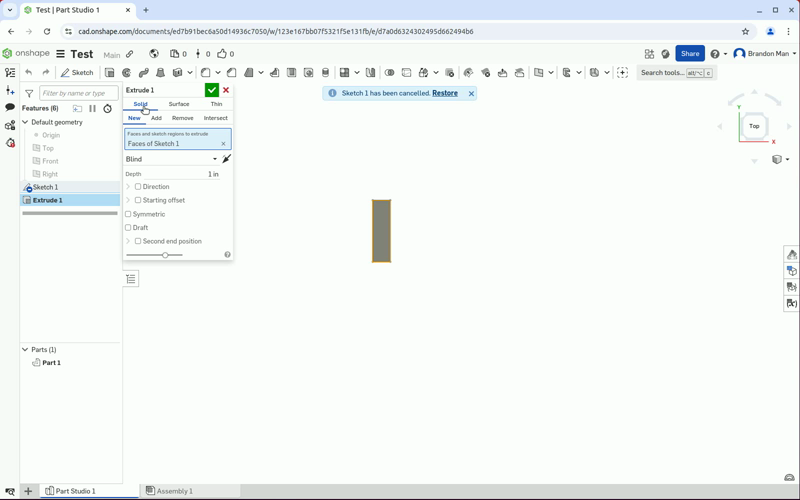
click(143, 106)
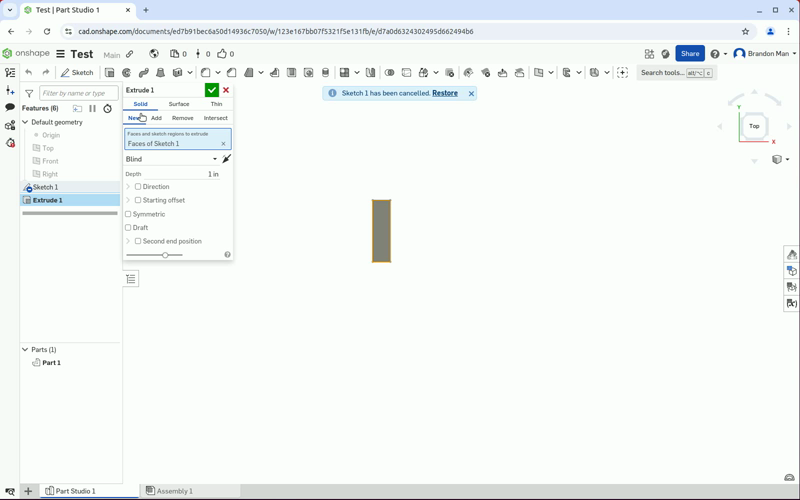
mouse_move(137, 120)
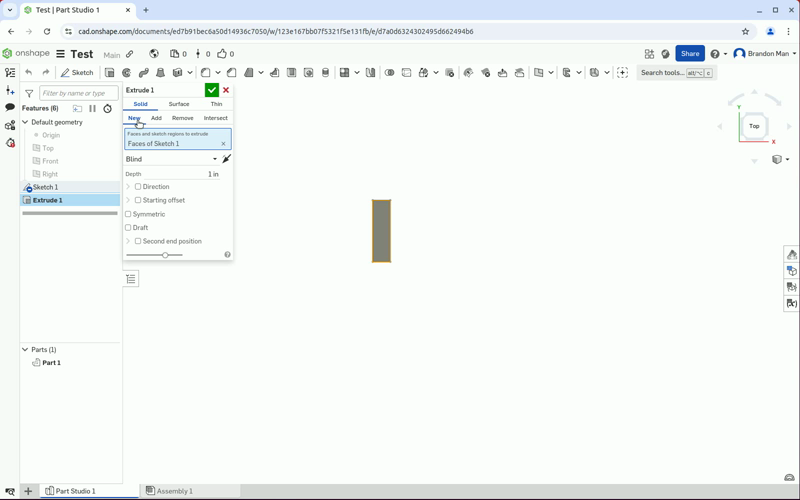
click(137, 120)
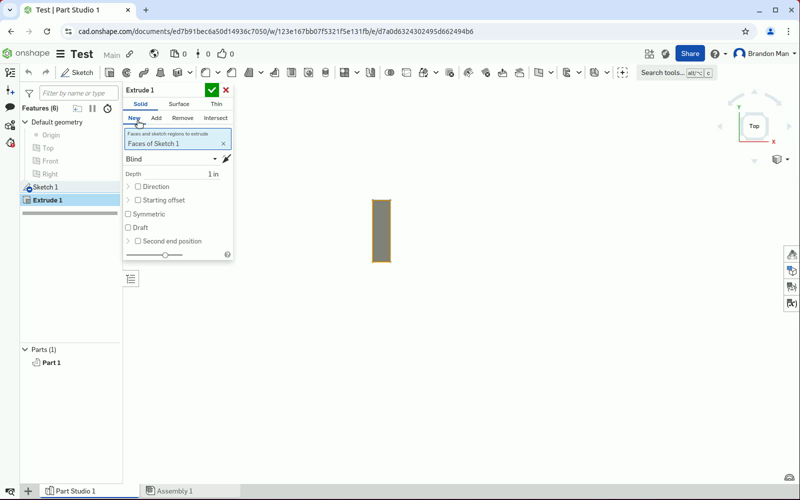
key(tab, 4)
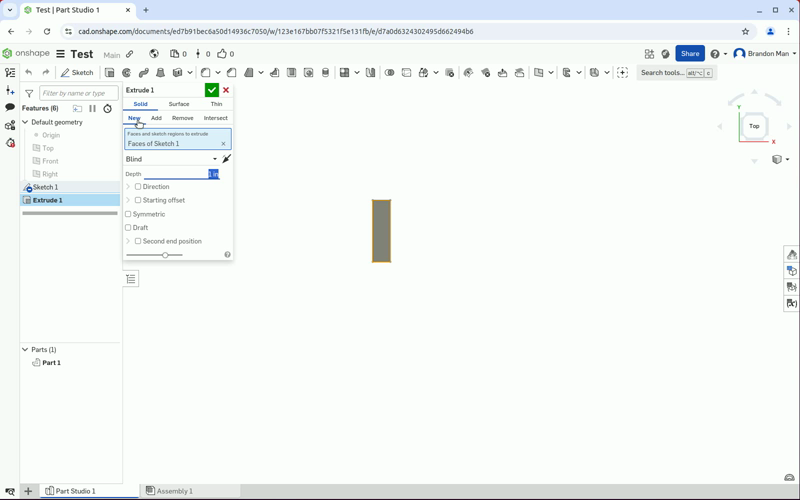
text(2.648)
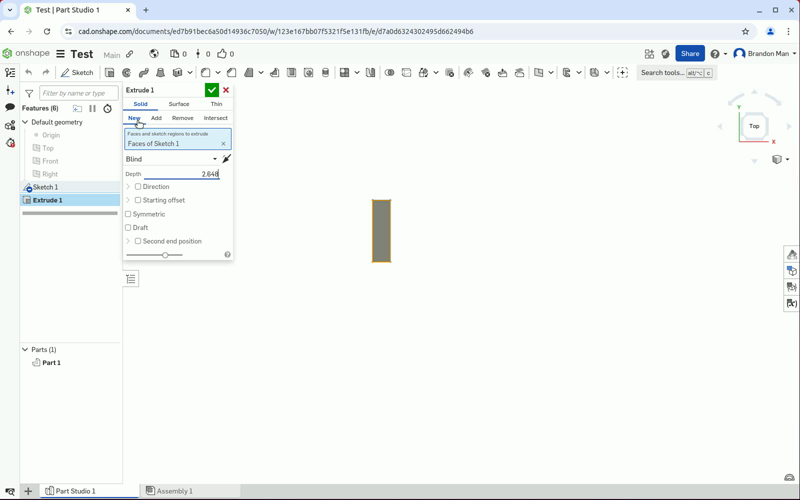
key(enter)
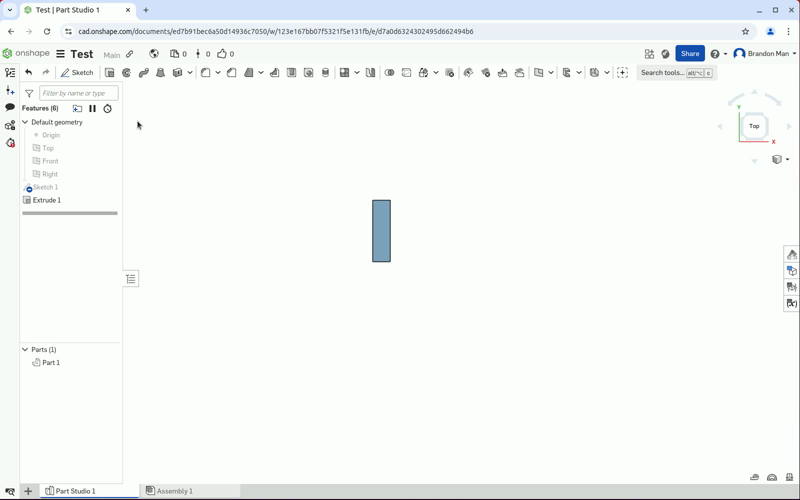
key(shift+h)
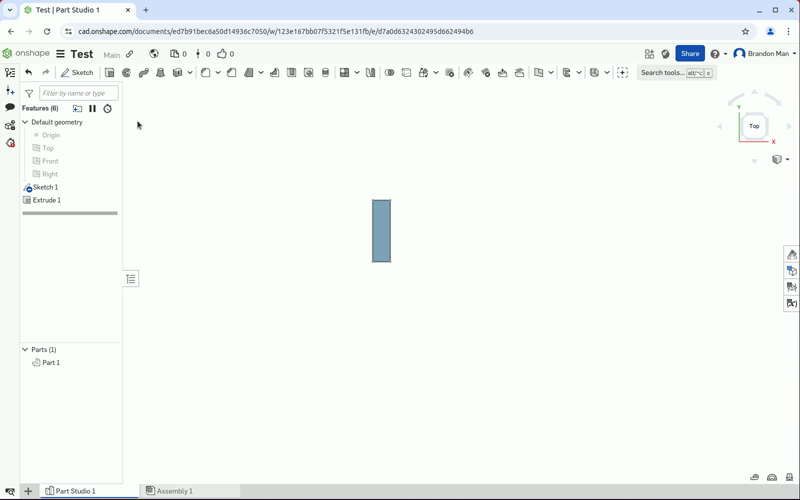
key(shift+h)
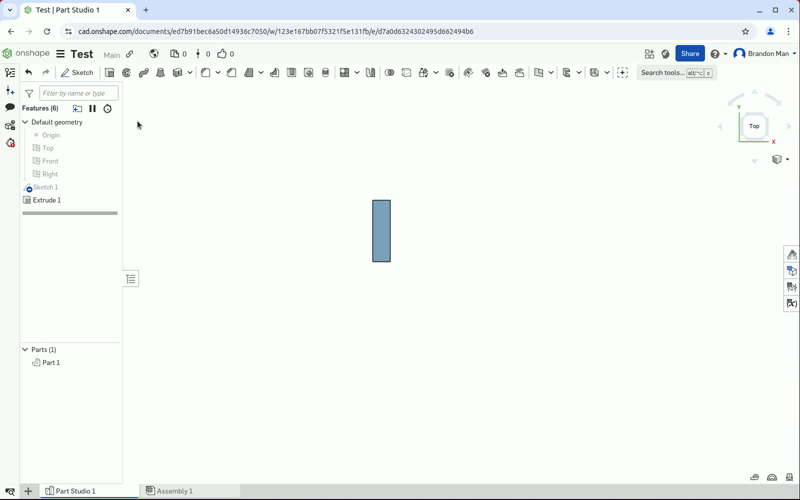
mouse_move(73, 189)
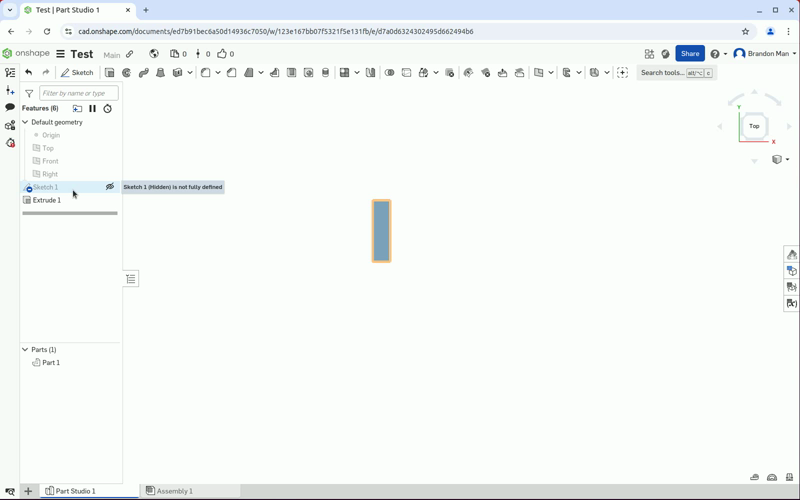
click(73, 189)
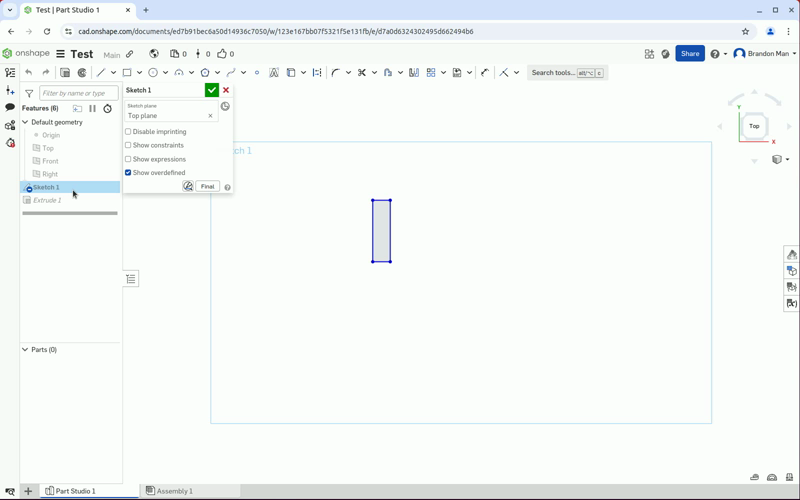
mouse_move(229, 92)
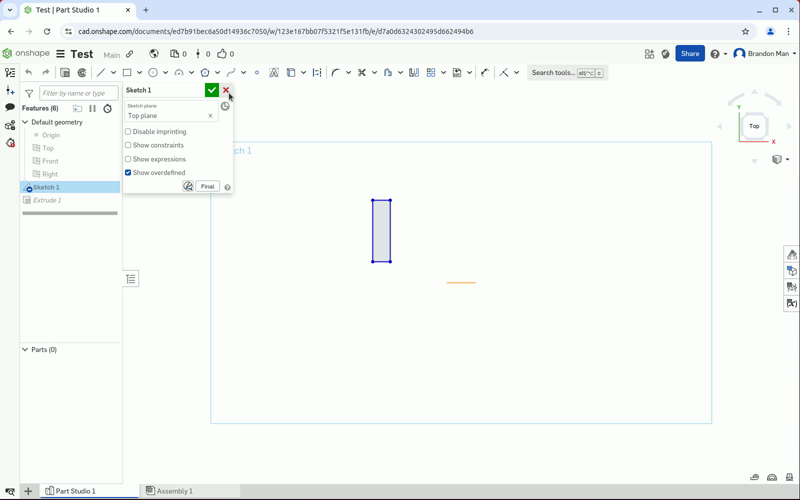
click(229, 92)
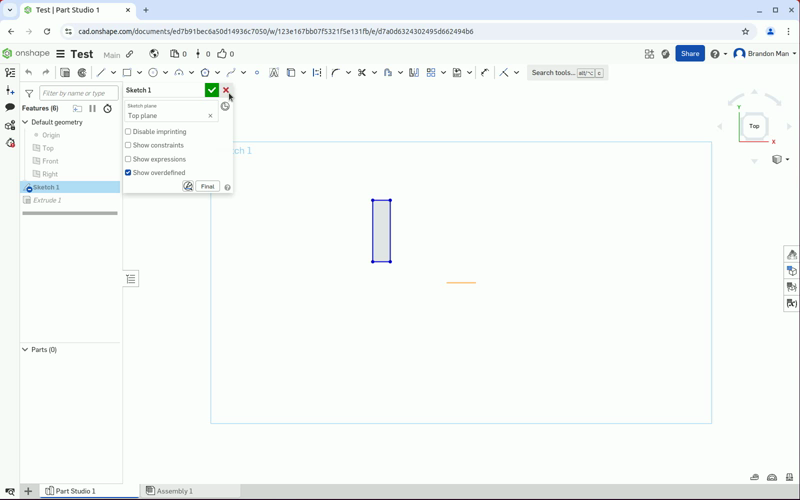
key(shift+s)
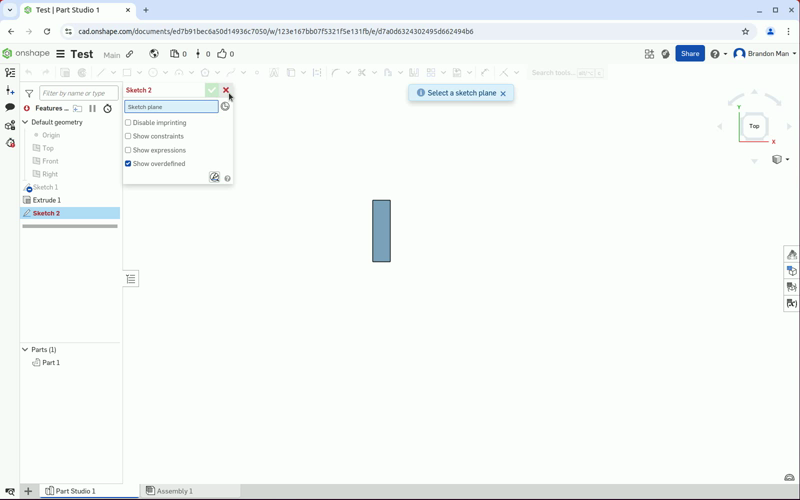
mouse_move(73, 150)
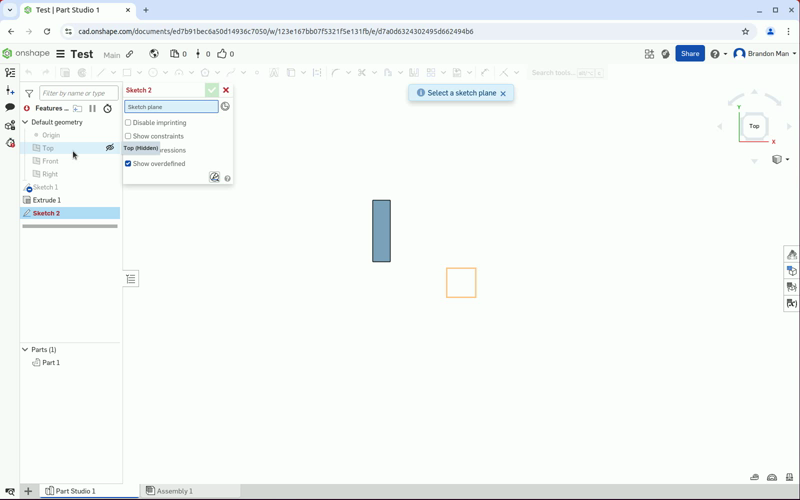
click(73, 150)
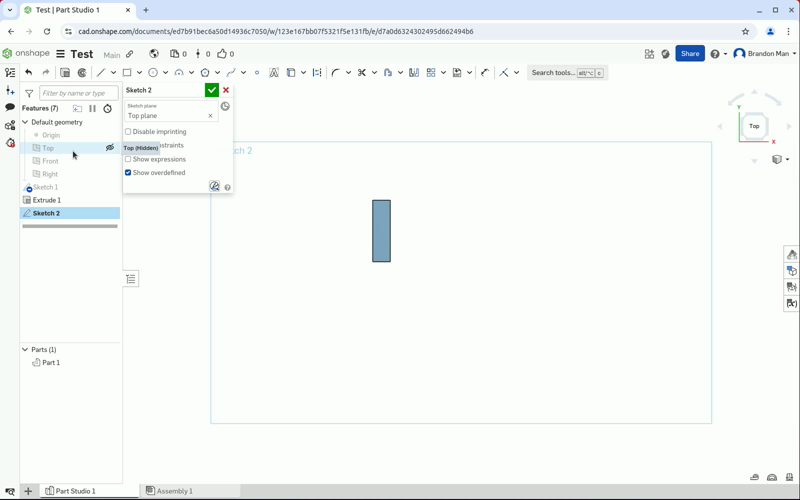
mouse_move(73, 352)
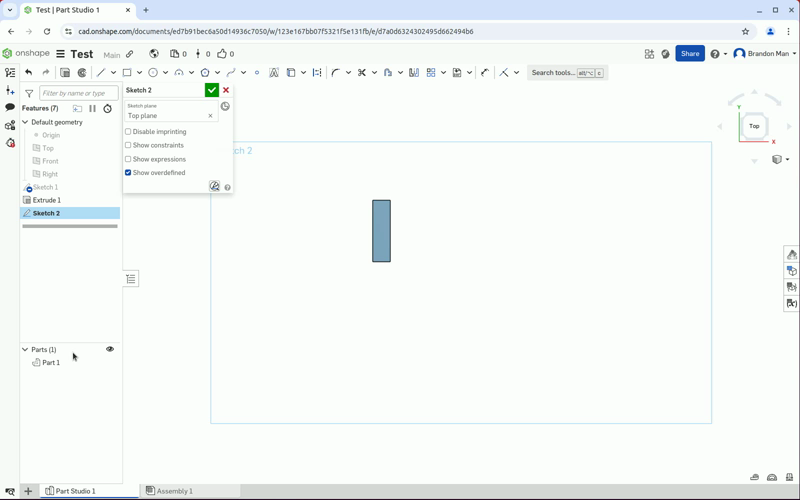
key(y)
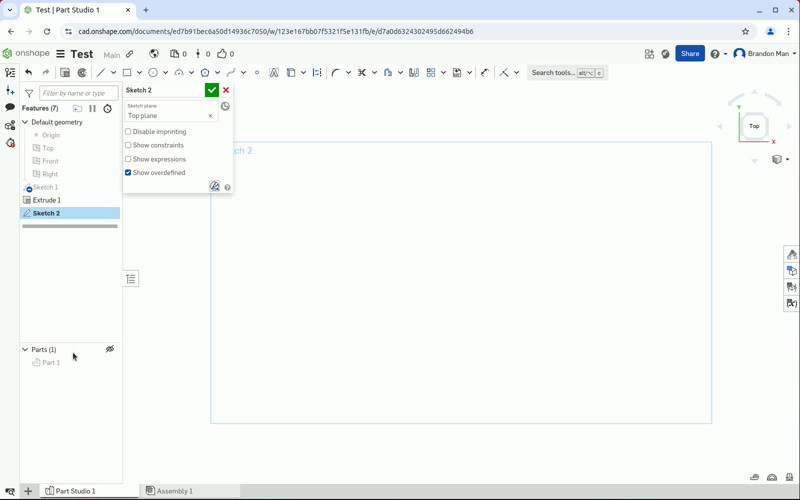
key(l)
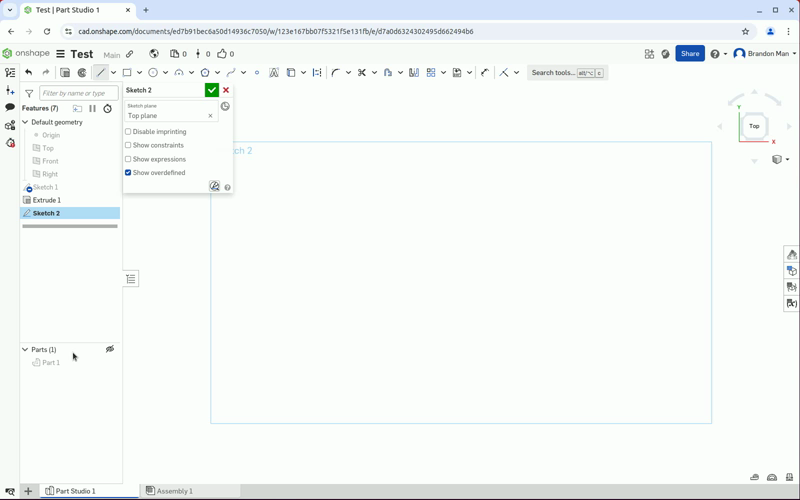
key_down(shift)
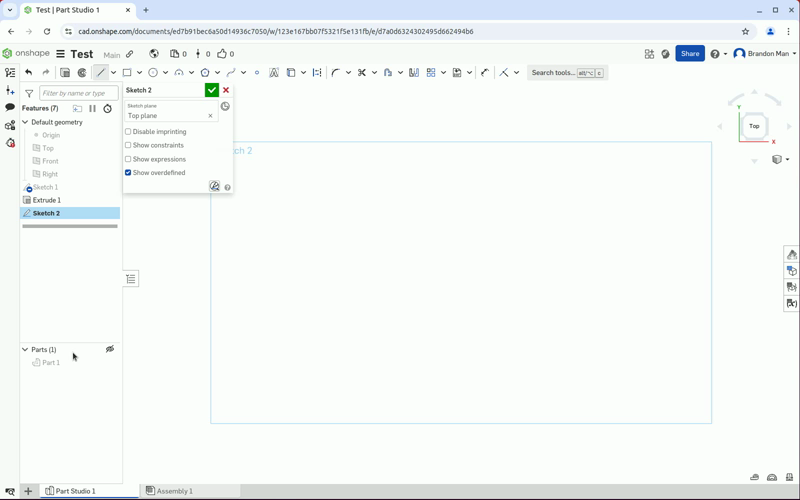
mouse_move(348, 200)
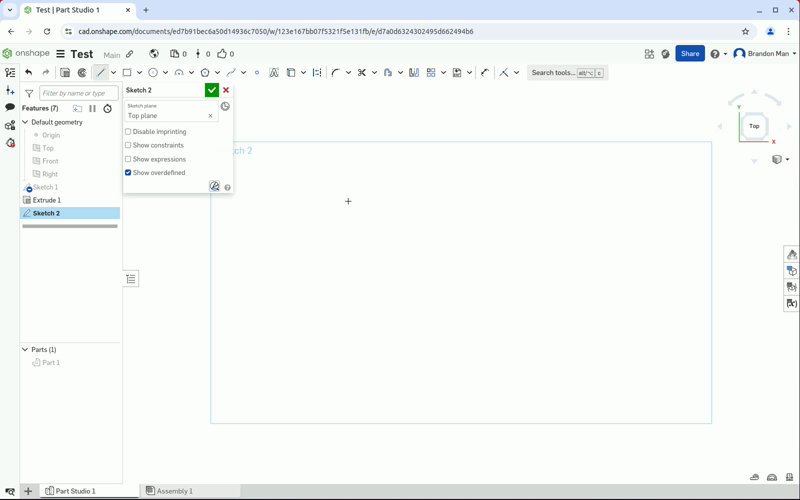
click(348, 200)
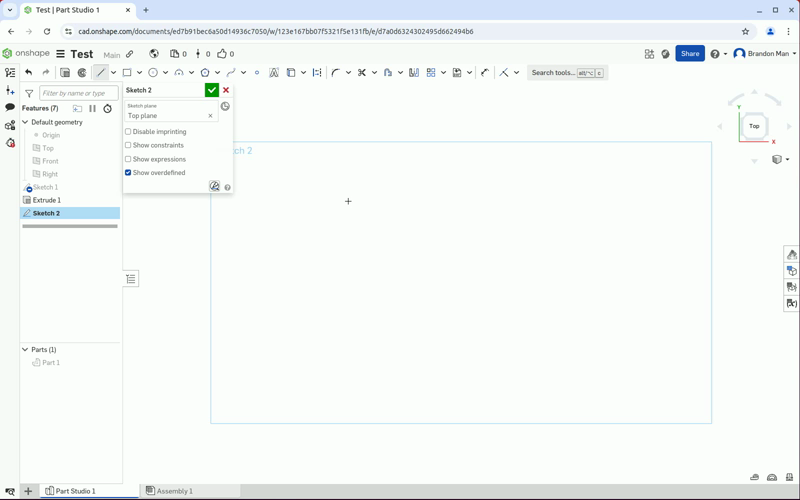
key_up(shift)
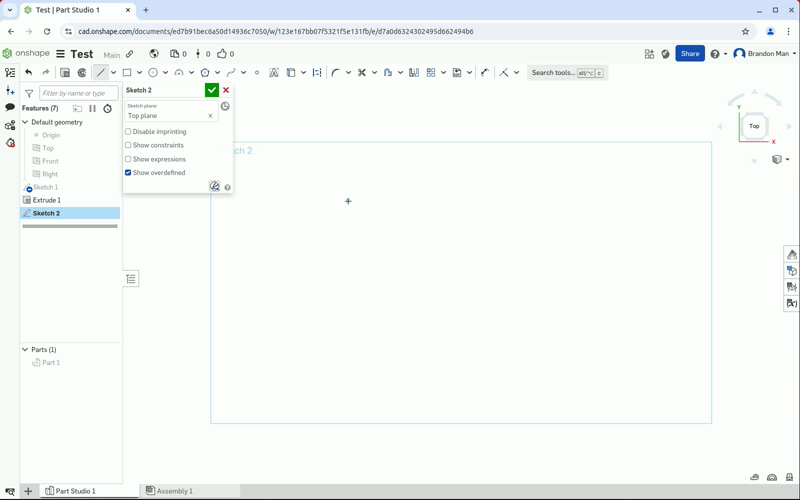
key_down(shift)
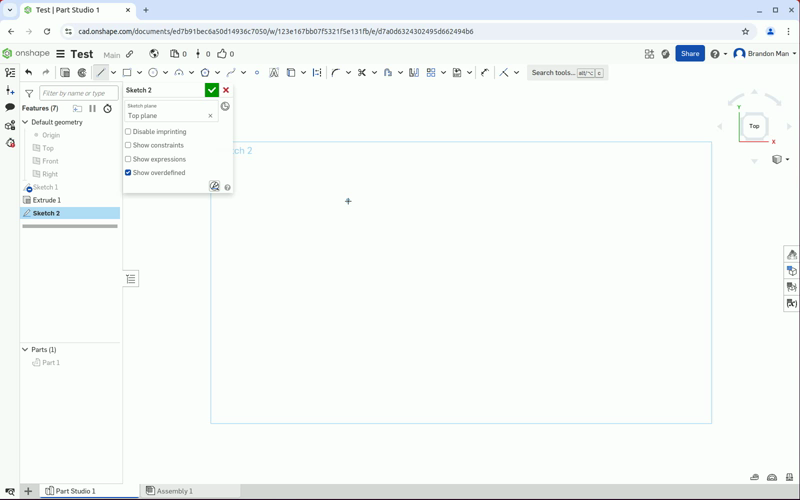
mouse_move(378, 200)
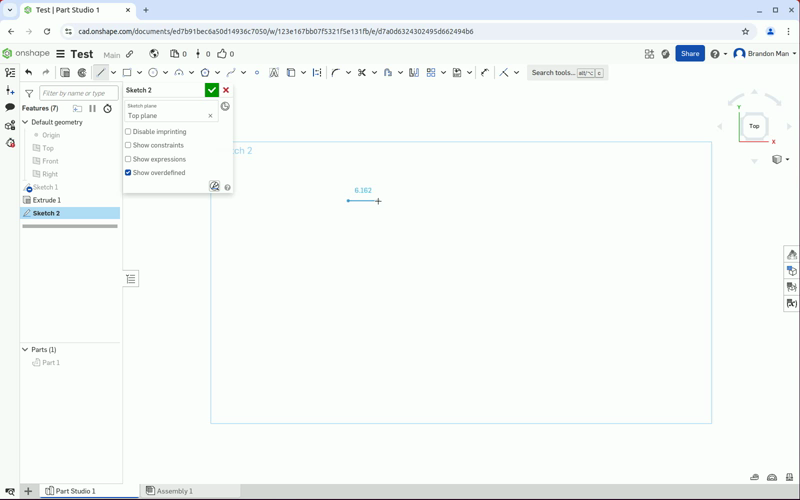
mouse_move(371, 200)
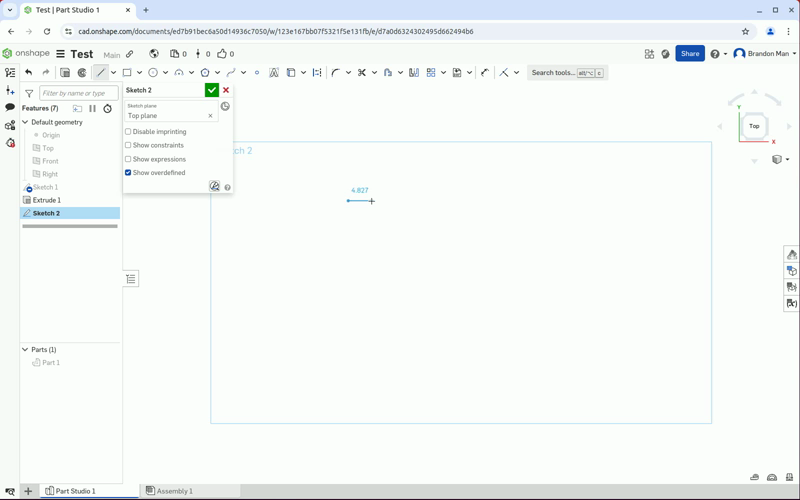
click(371, 200)
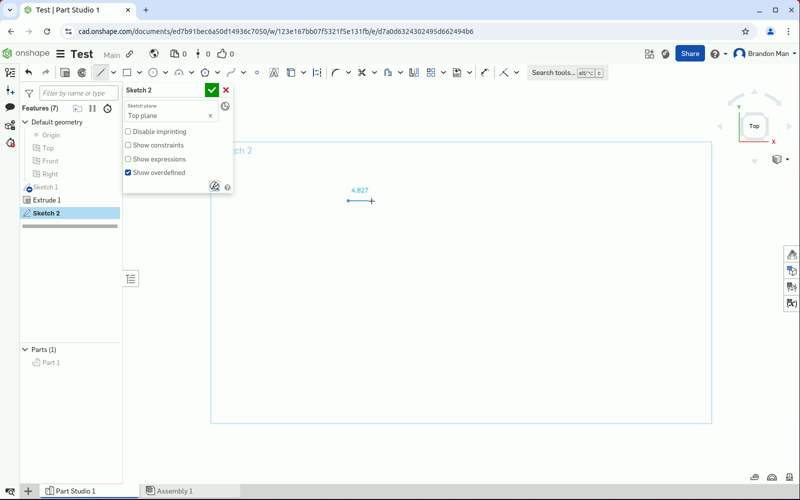
key_up(shift)
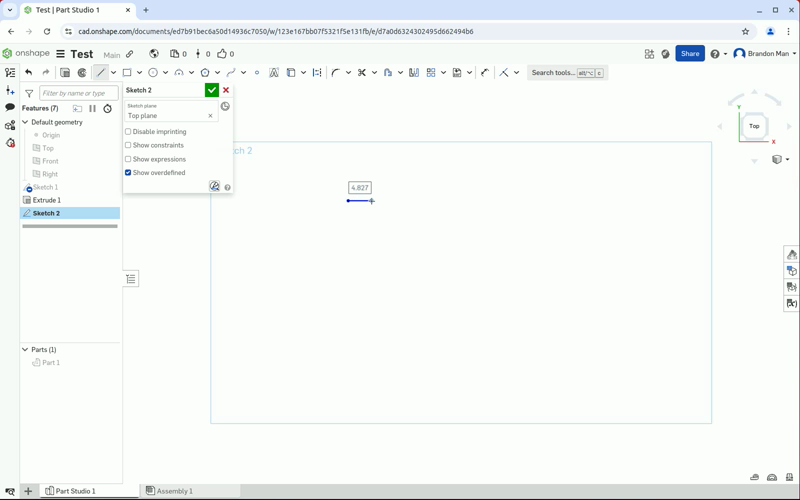
key_down(shift)
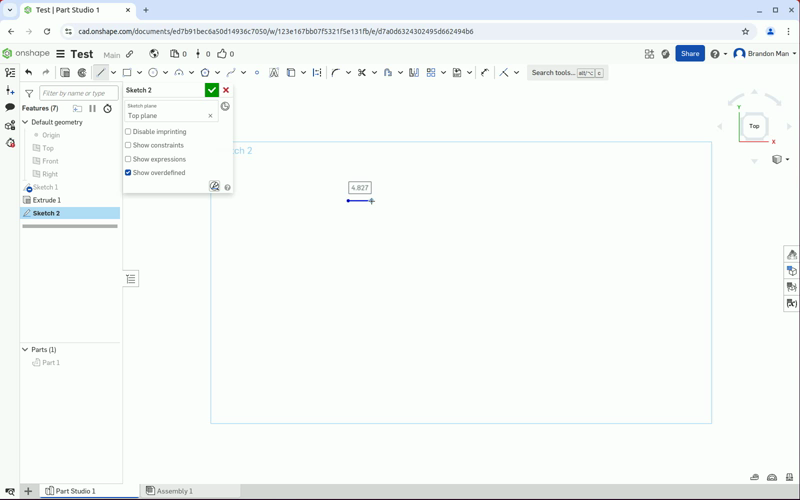
mouse_move(401, 200)
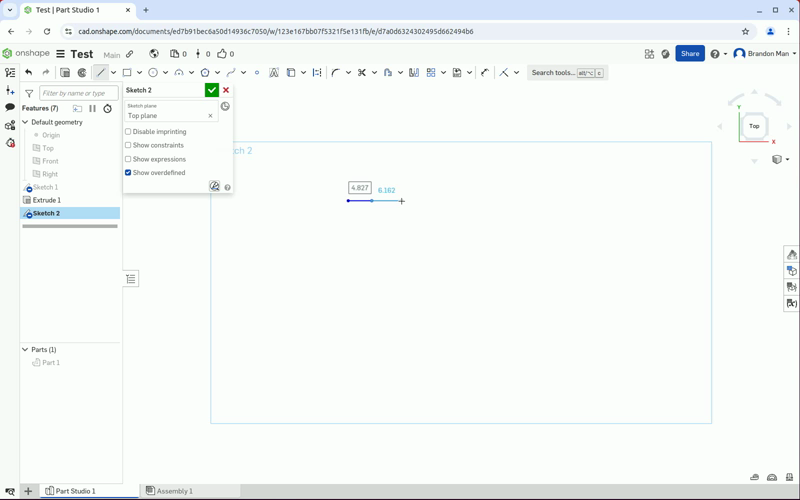
mouse_move(390, 200)
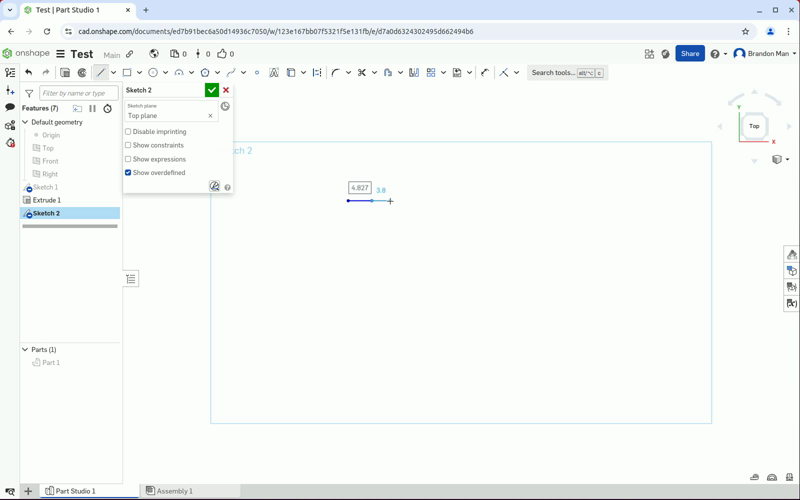
click(390, 200)
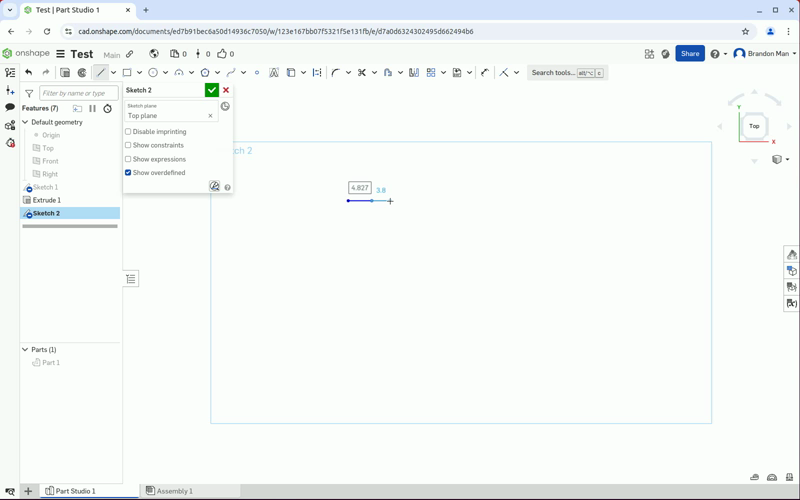
key_up(shift)
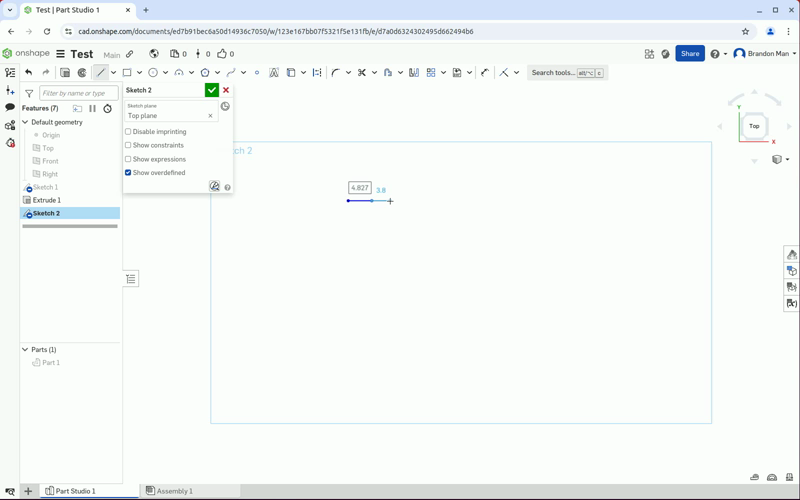
key_down(shift)
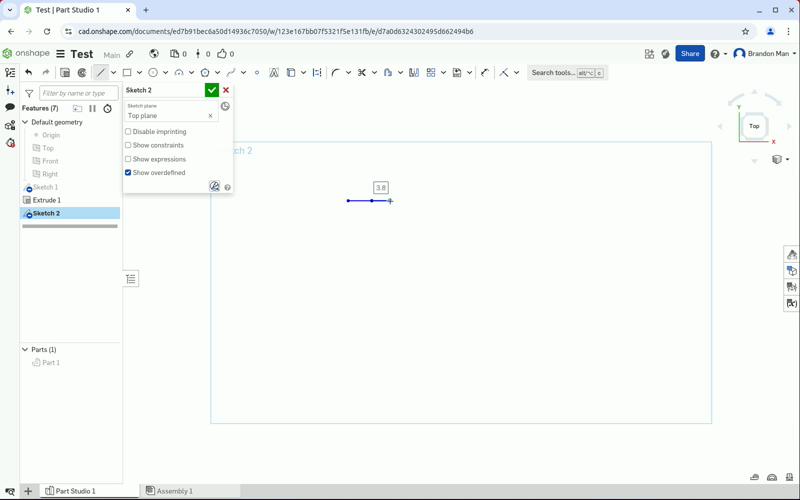
mouse_move(420, 200)
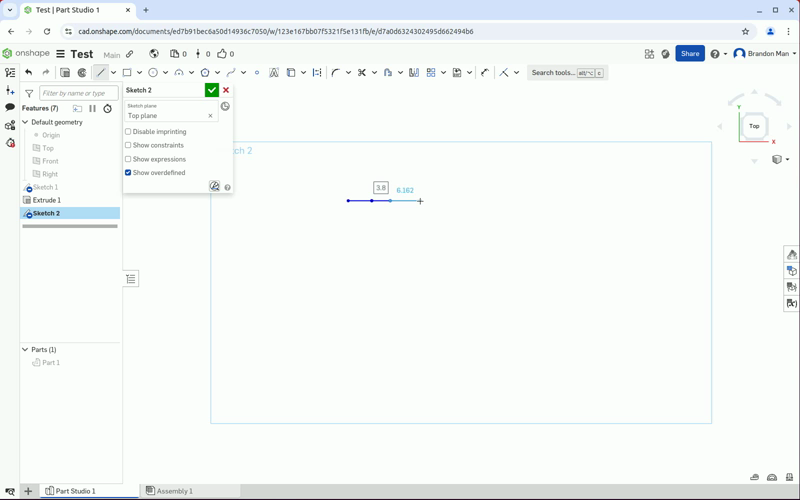
mouse_move(423, 200)
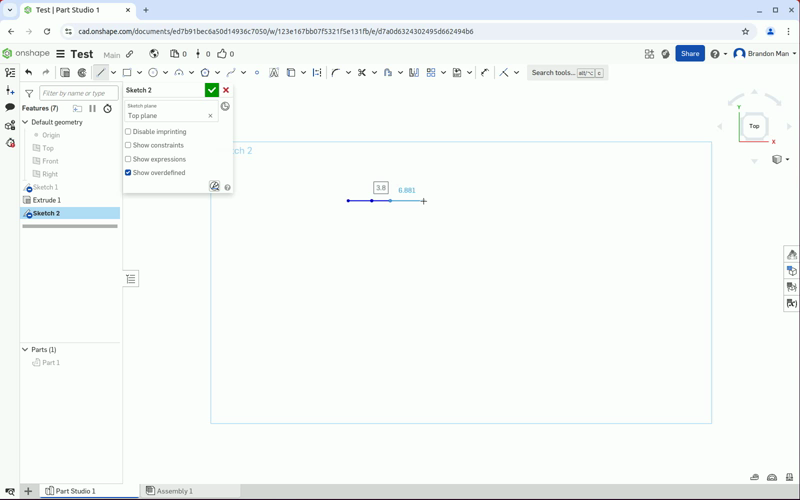
click(423, 200)
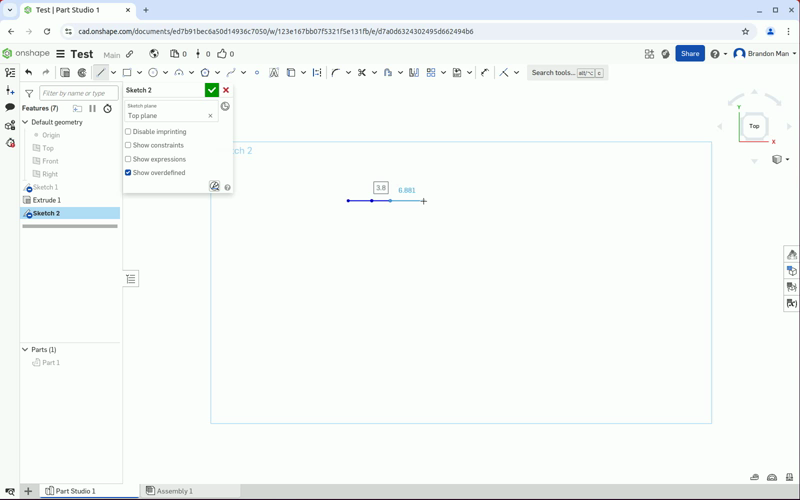
key_up(shift)
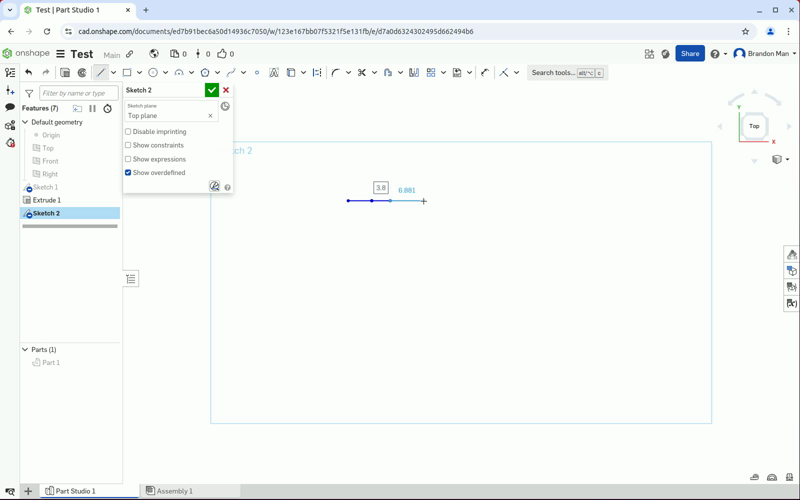
key_down(shift)
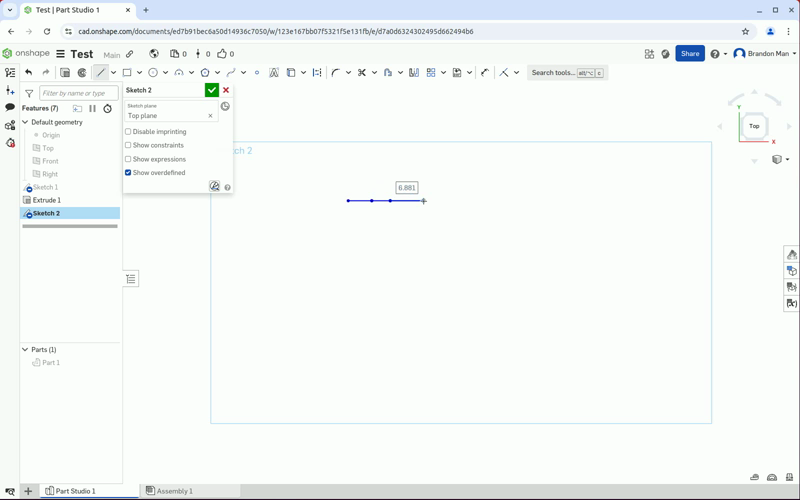
mouse_move(453, 200)
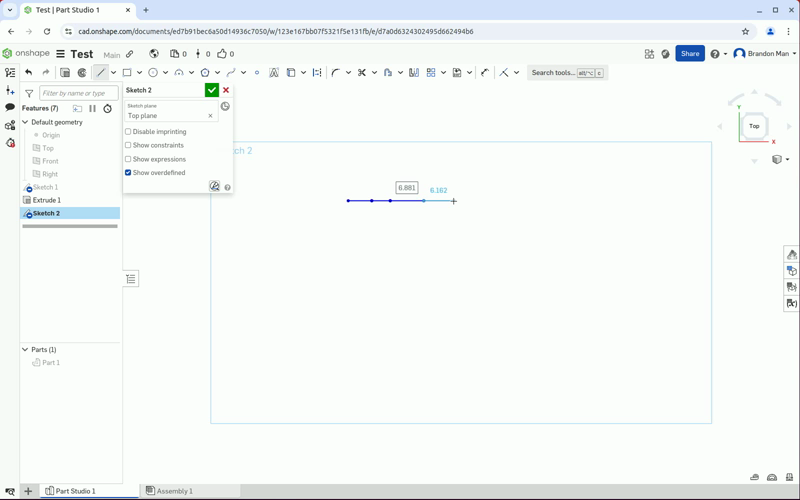
mouse_move(423, 185)
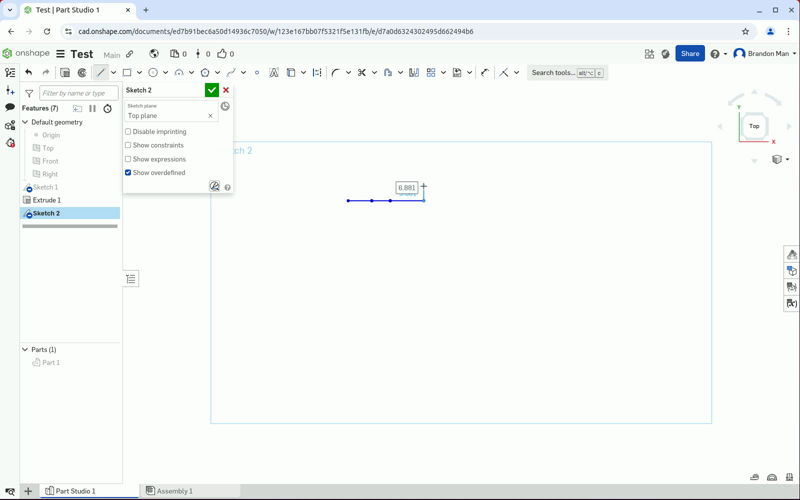
click(423, 185)
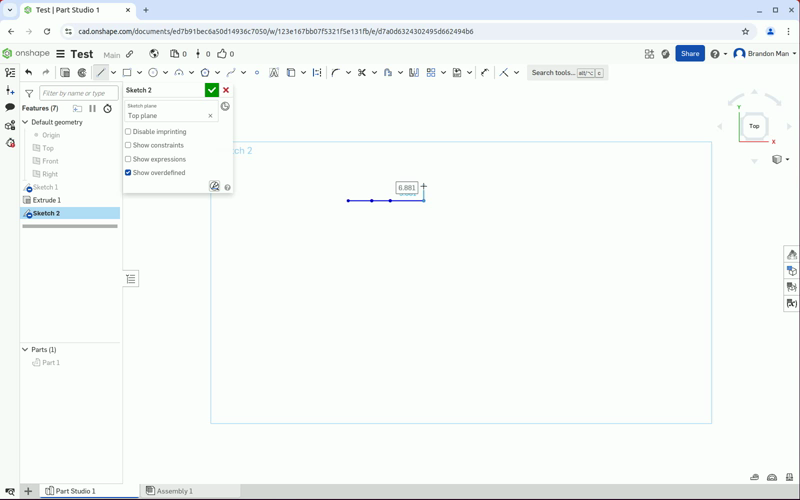
key_up(shift)
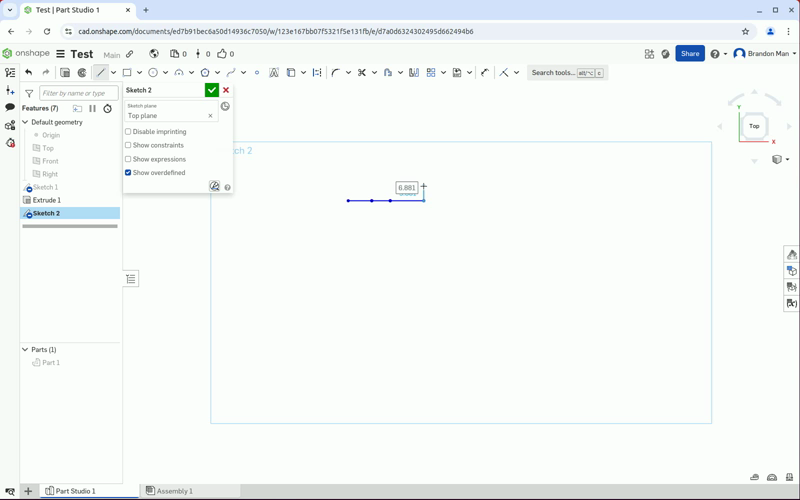
key_down(shift)
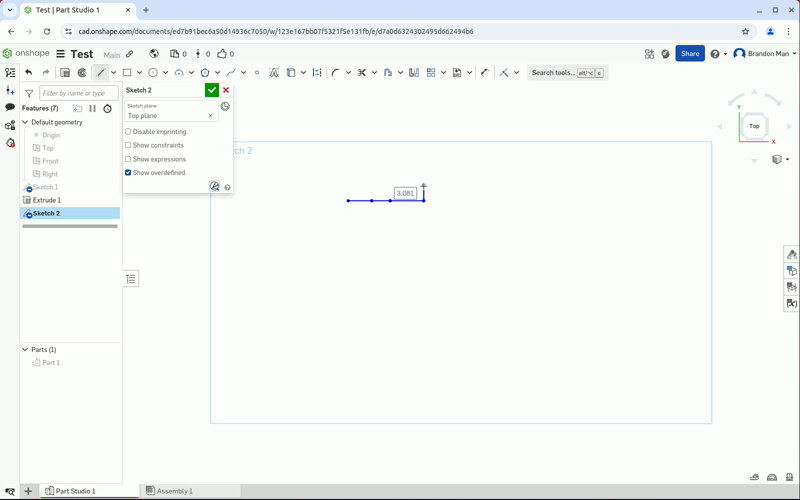
mouse_move(348, 185)
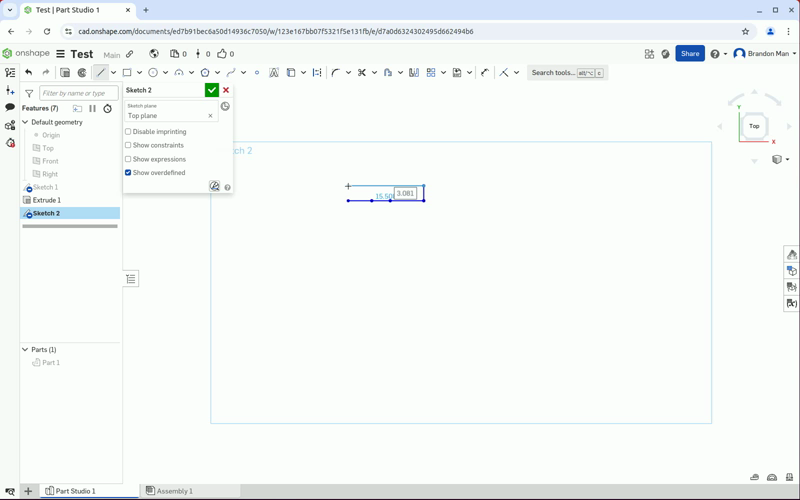
click(348, 185)
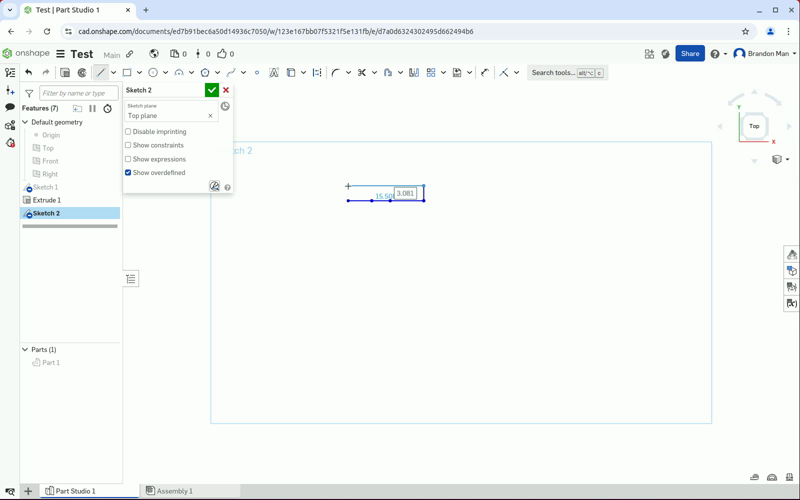
key_up(shift)
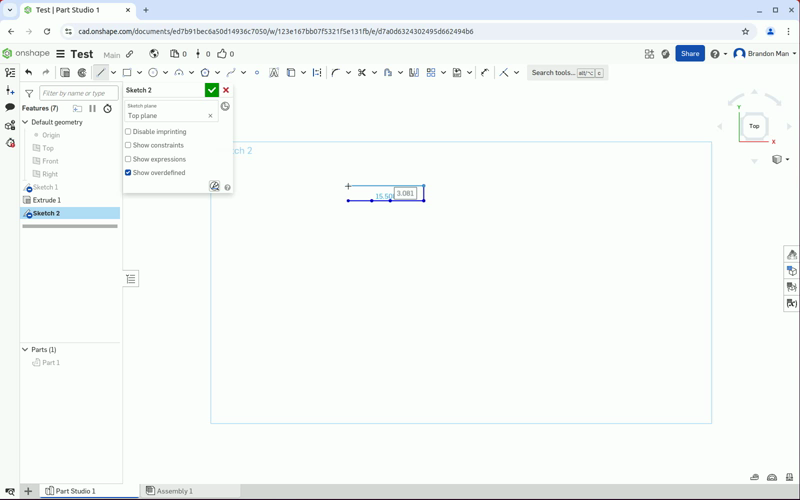
mouse_move(378, 185)
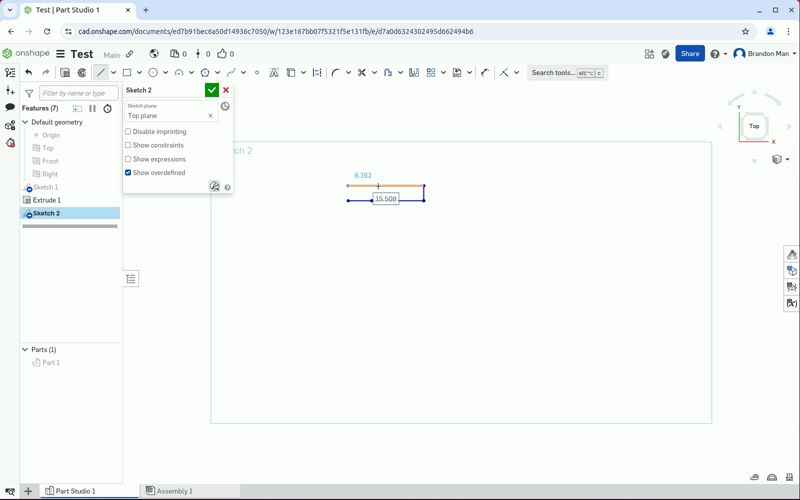
key_down(shift)
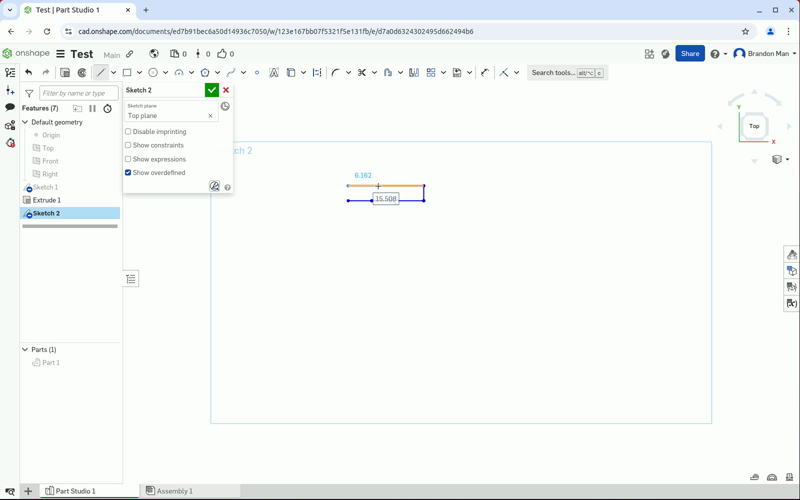
mouse_move(348, 200)
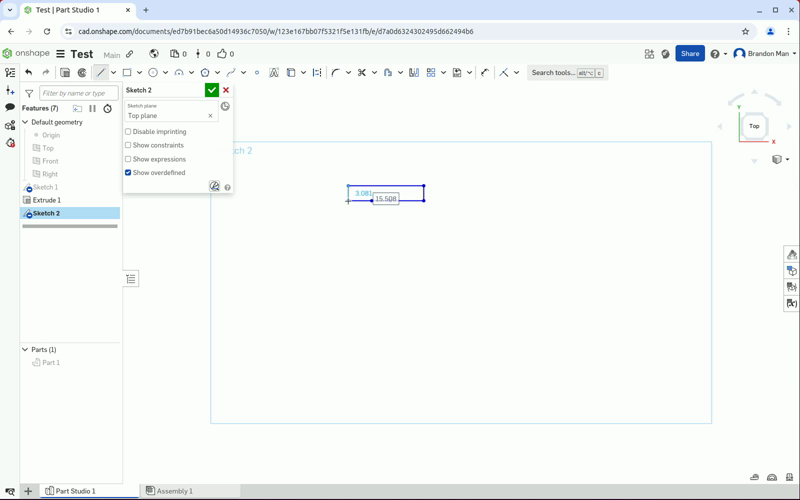
key_up(shift)
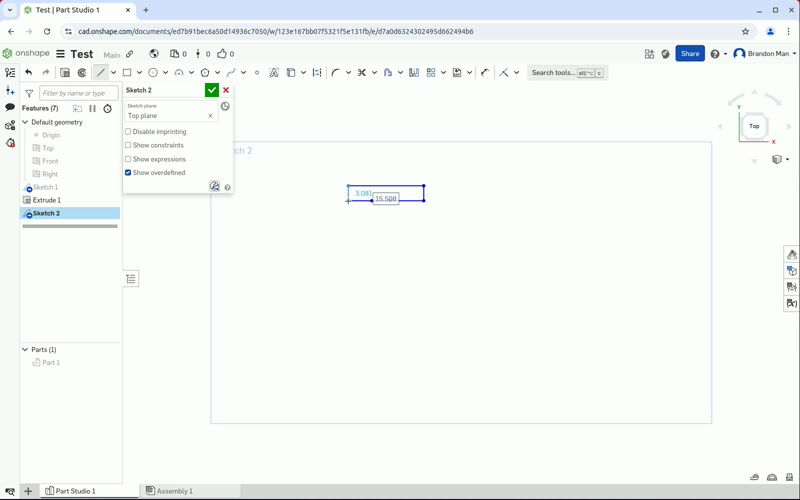
click(348, 200)
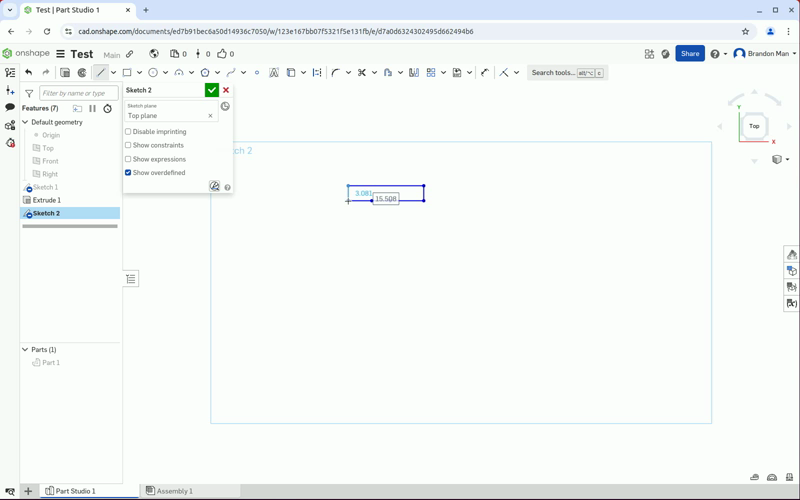
key(esc)
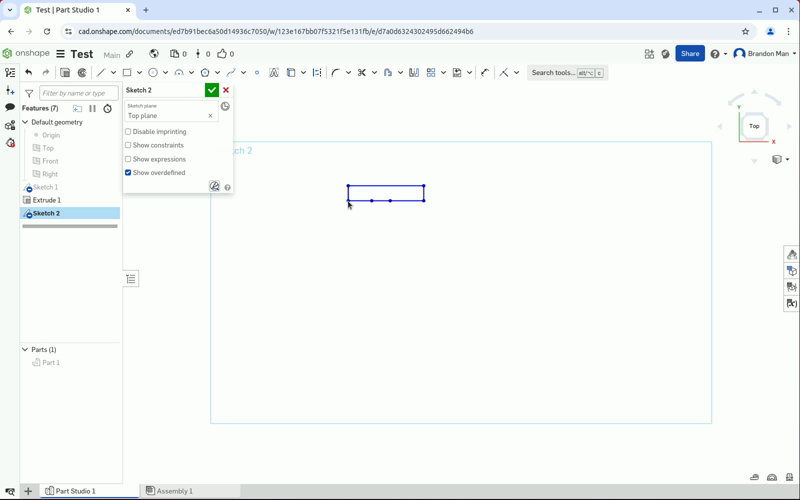
mouse_move(370, 192)
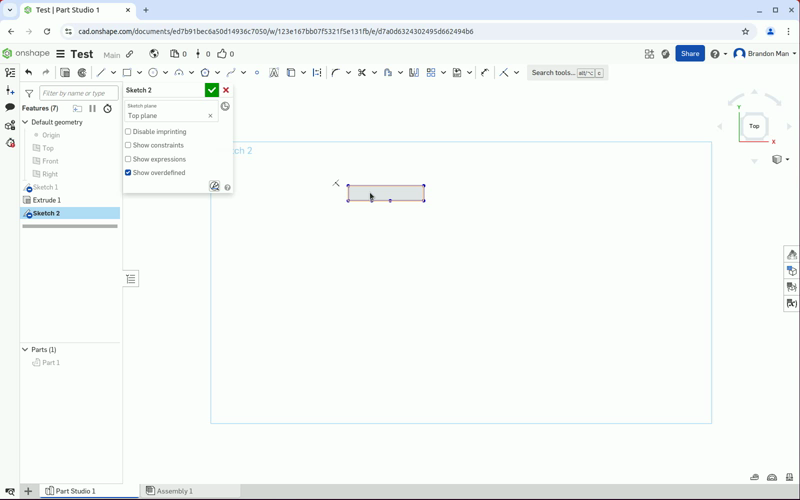
scroll(6)
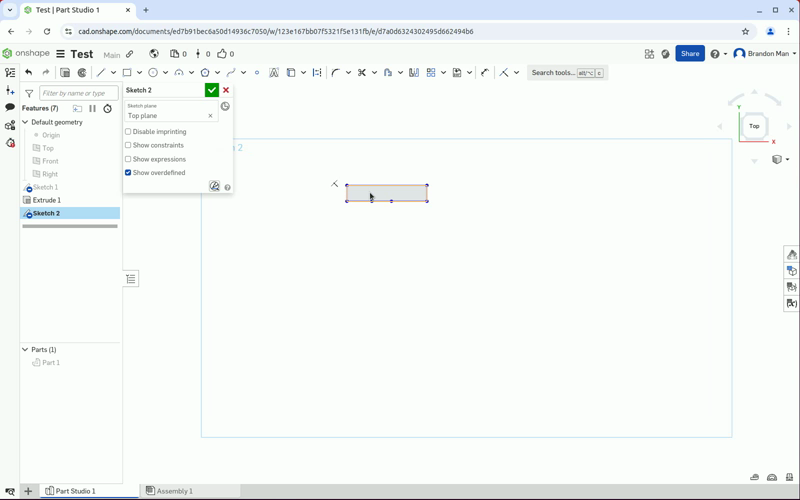
scroll(6)
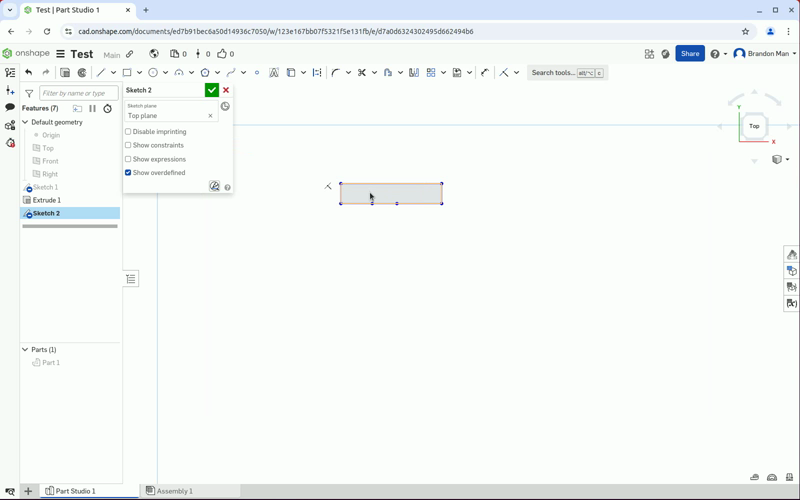
scroll(6)
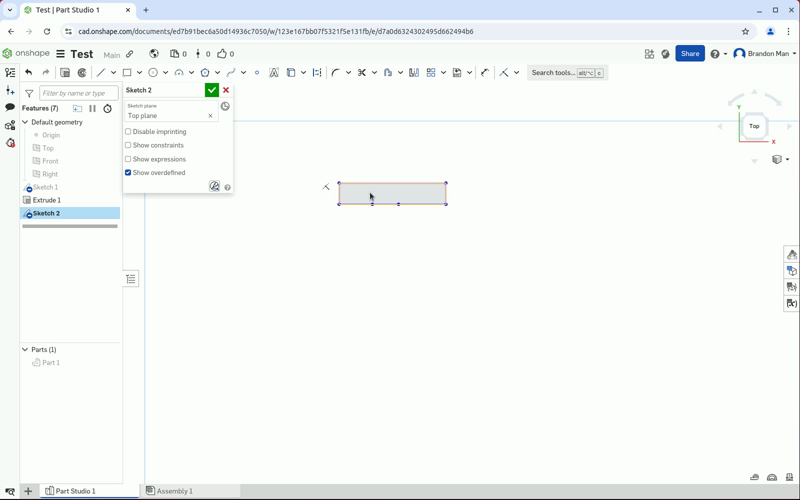
scroll(6)
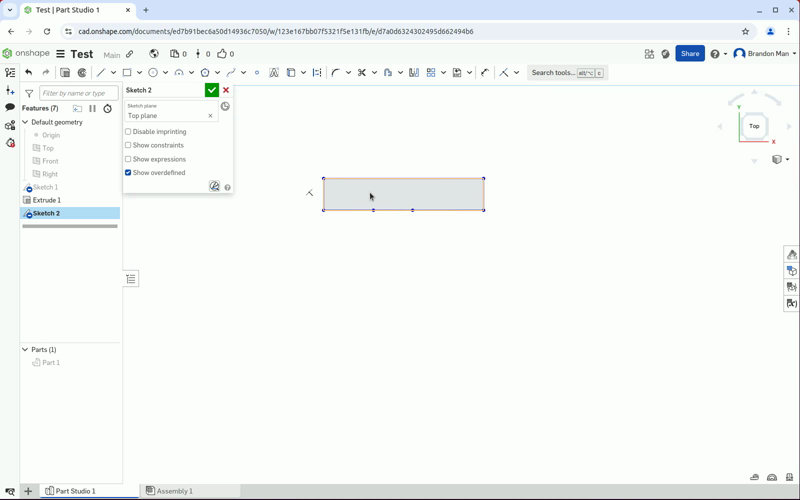
scroll(6)
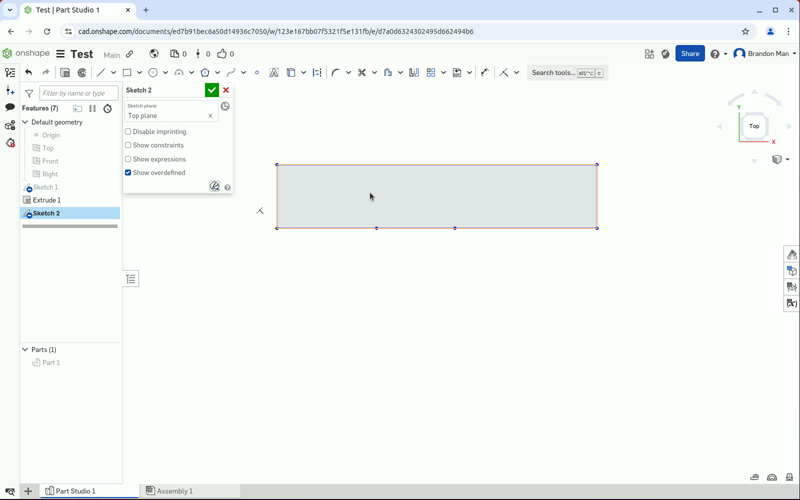
scroll(6)
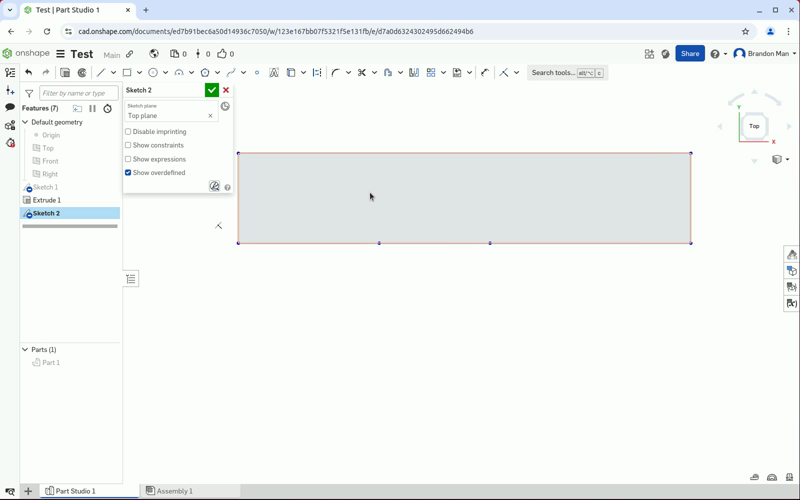
scroll(6)
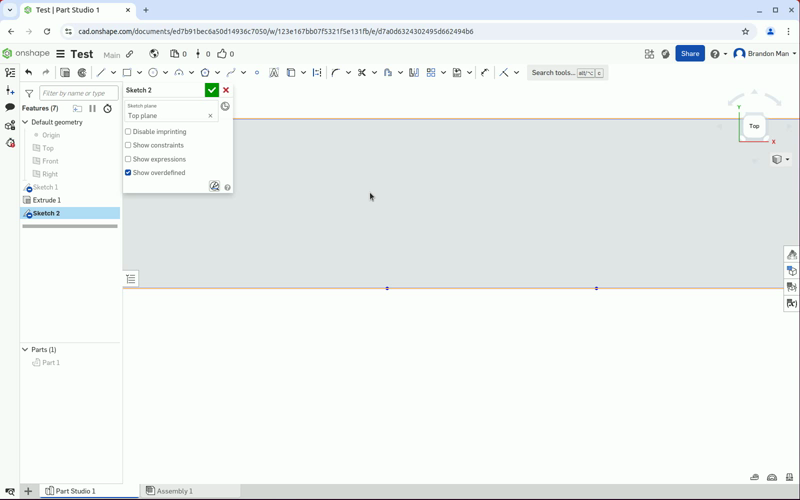
click(370, 192)
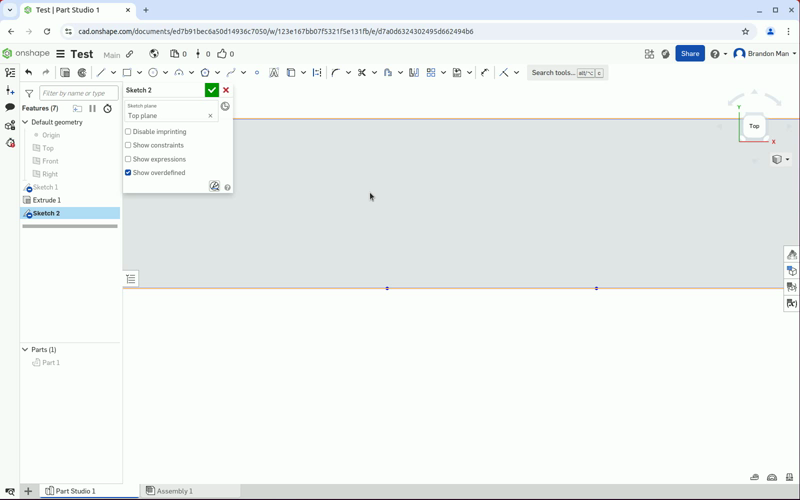
scroll(-6)
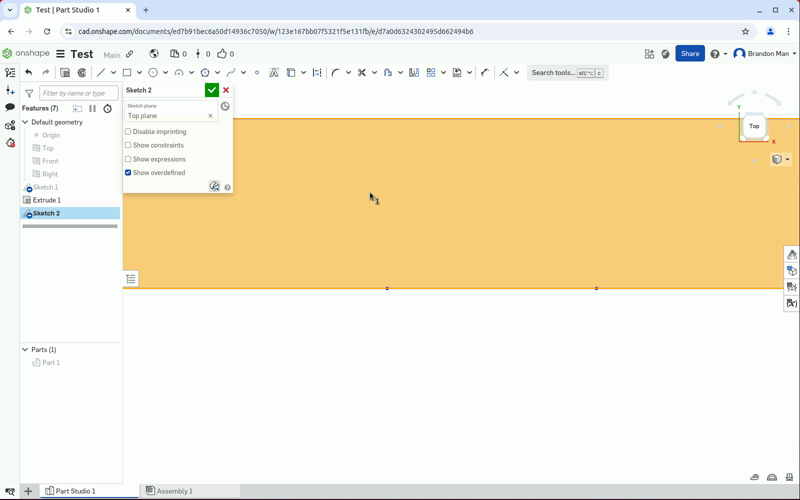
scroll(-6)
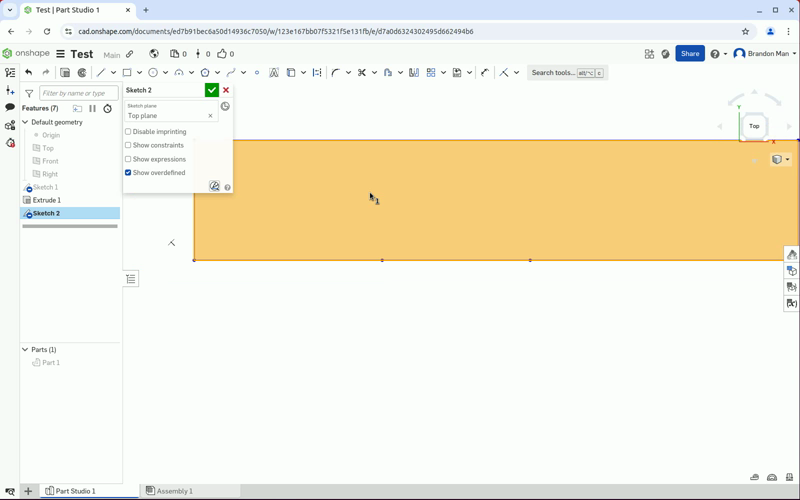
scroll(-6)
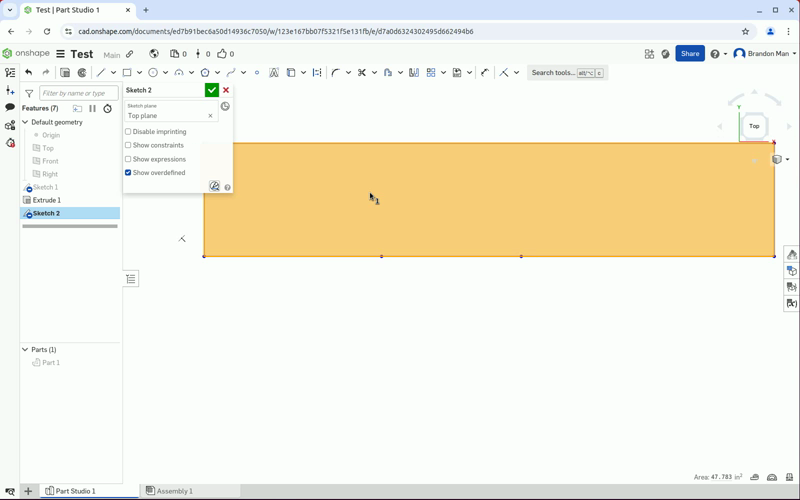
scroll(-6)
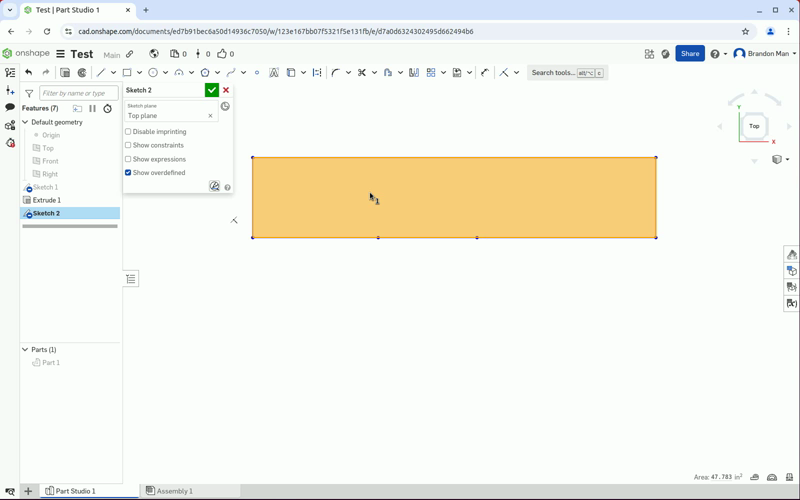
scroll(-6)
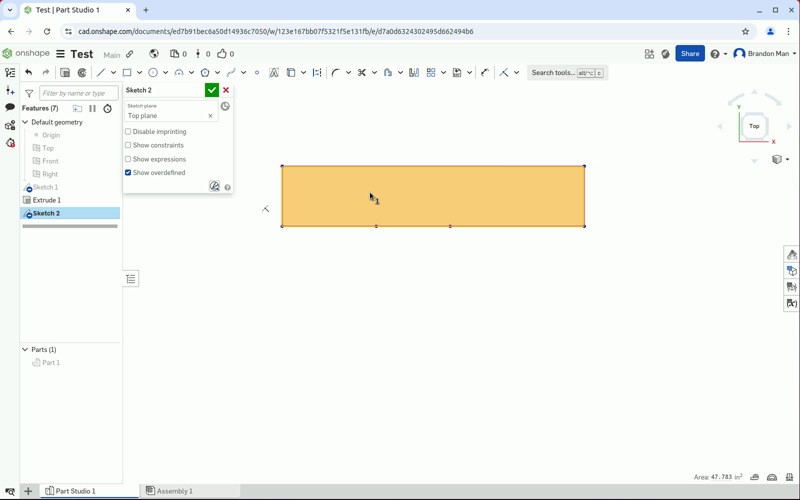
scroll(-6)
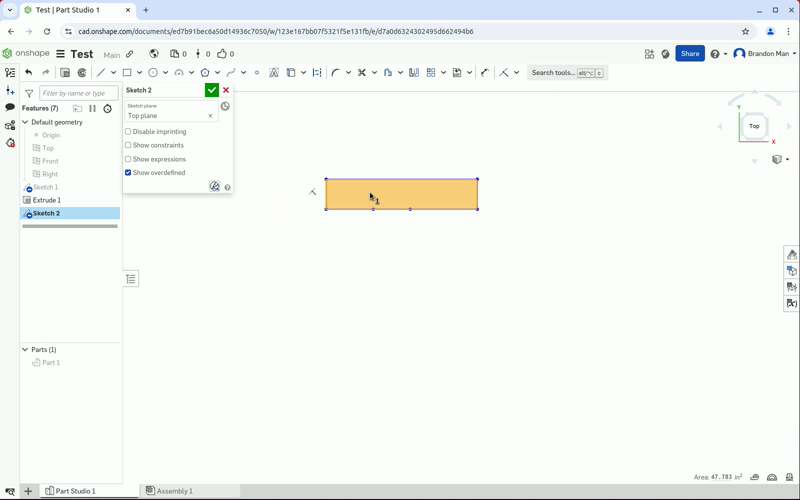
scroll(-6)
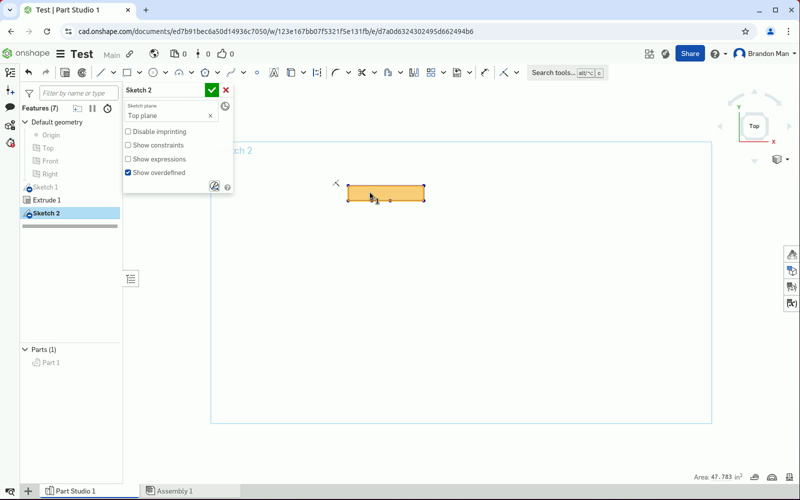
mouse_move(73, 352)
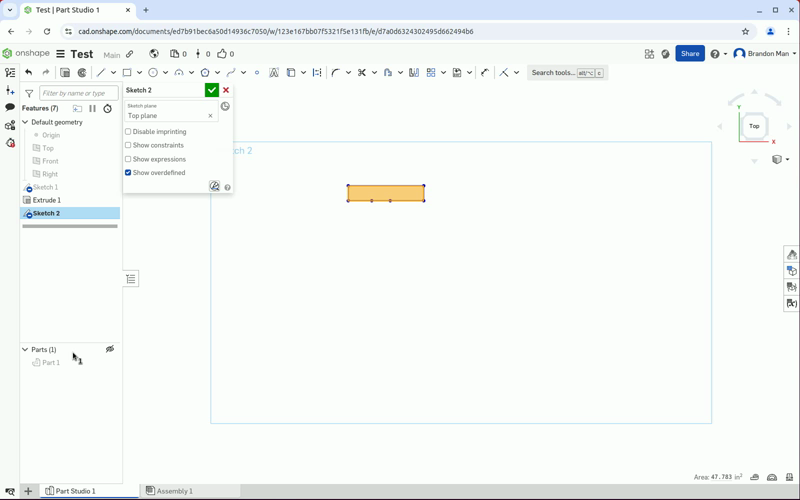
key(shift+y)
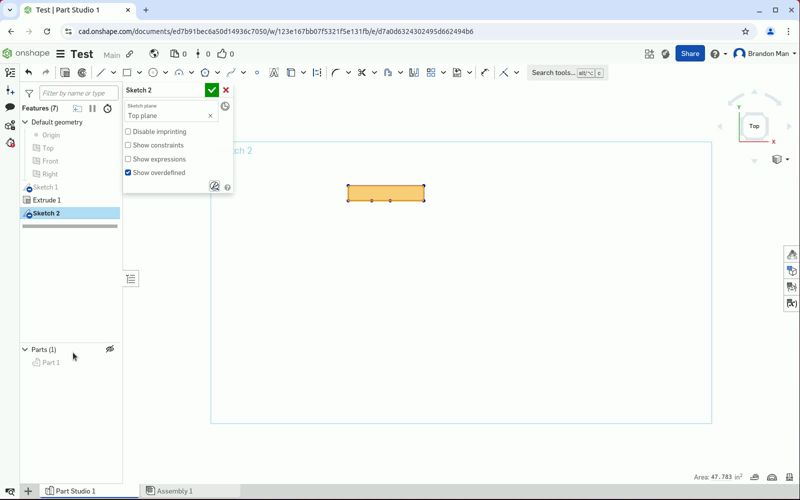
key(shift+e)
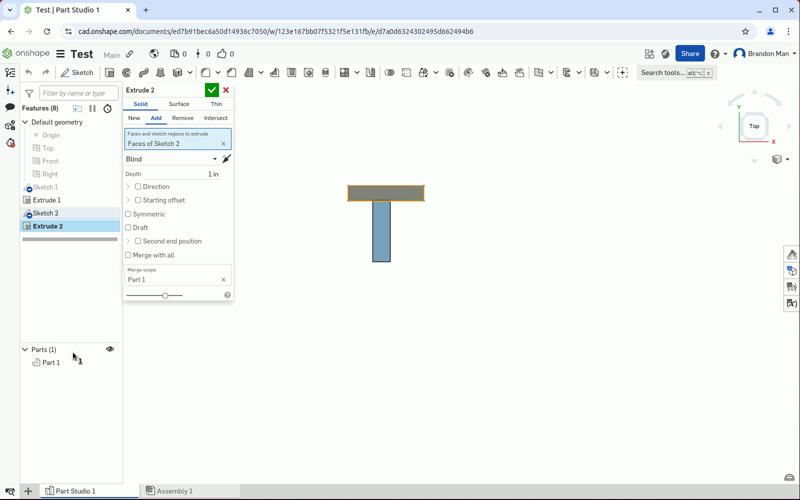
mouse_move(143, 106)
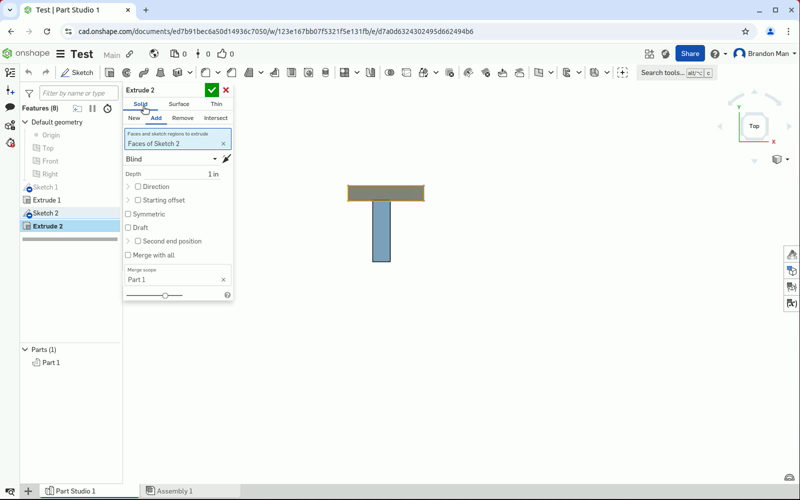
click(143, 106)
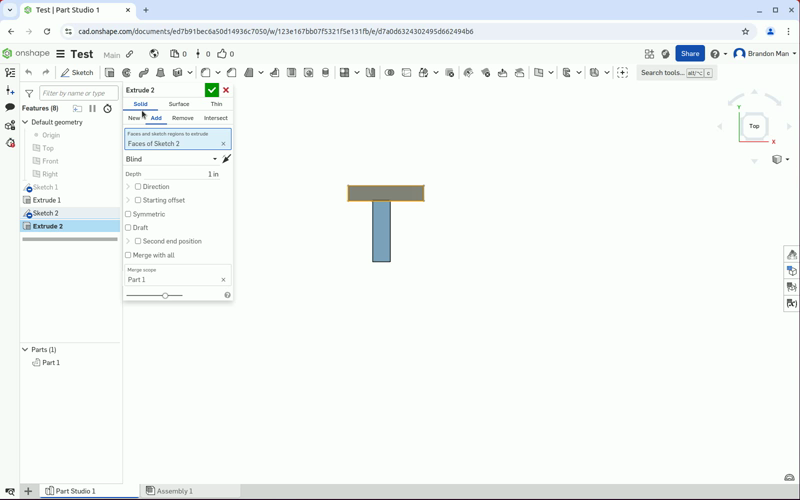
mouse_move(137, 120)
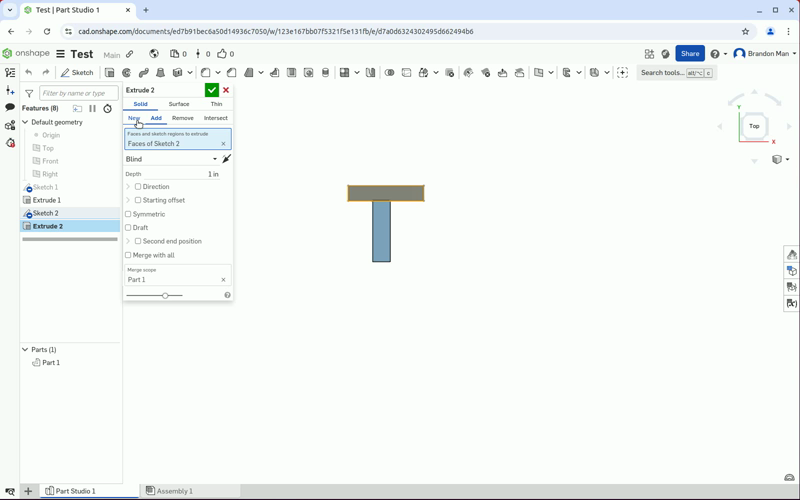
click(137, 120)
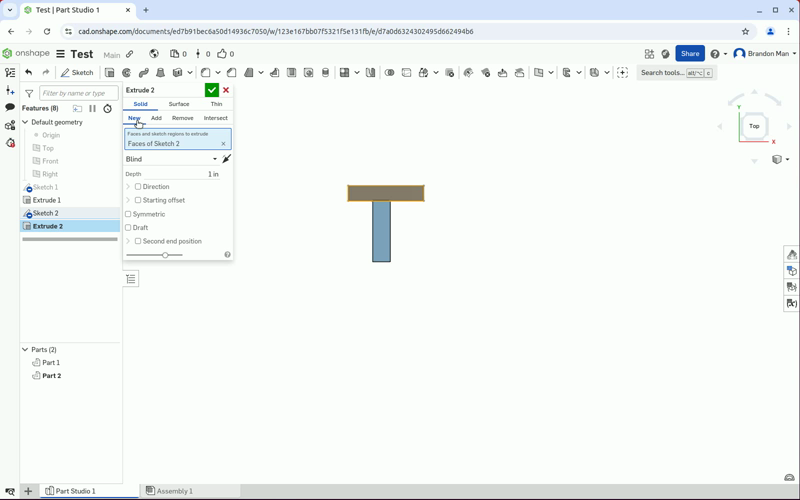
key(tab, 4)
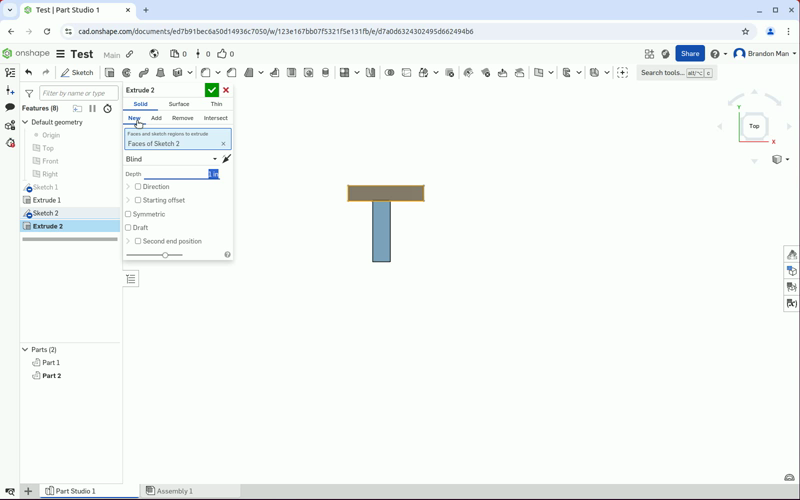
text(2.648)
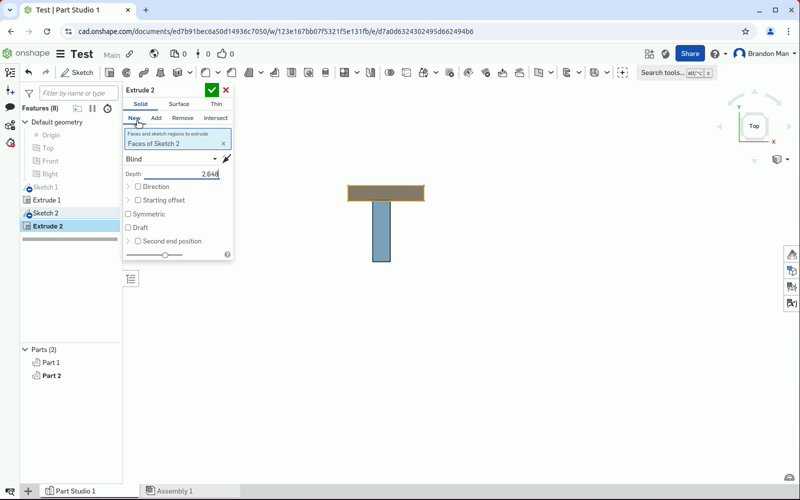
key(enter)
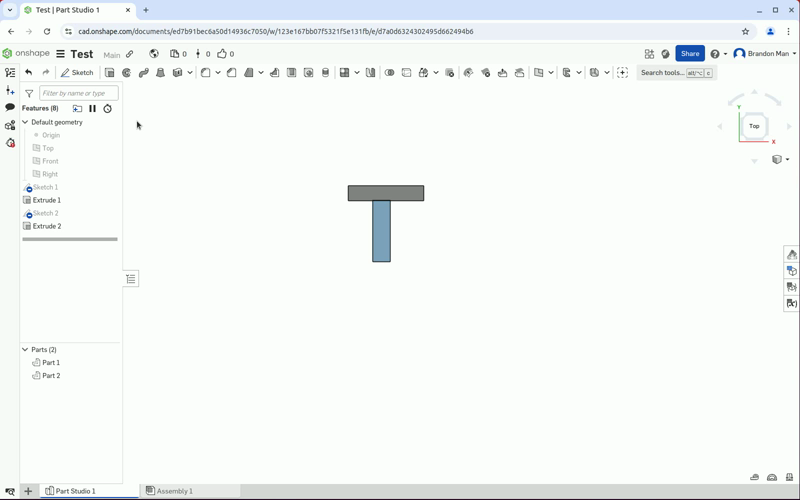
key(shift+h)
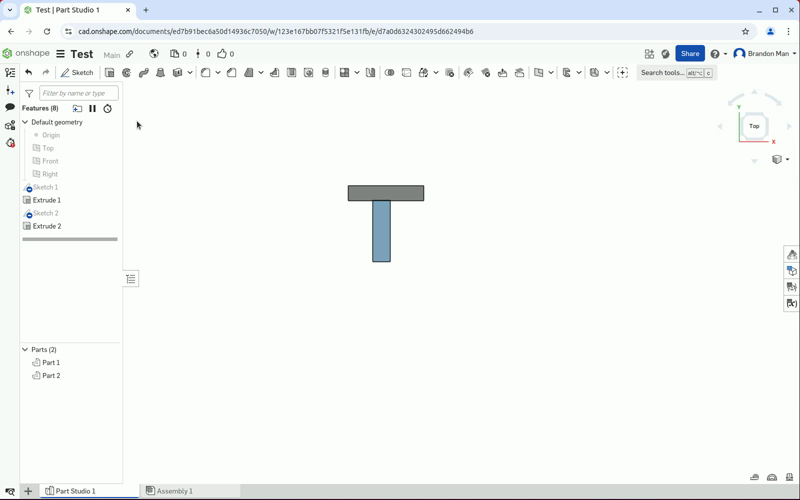
key(shift+h)
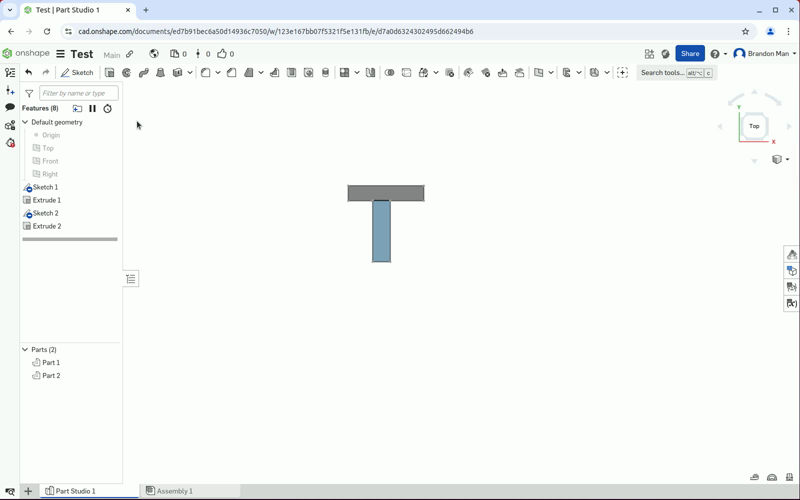
key(shift+7)
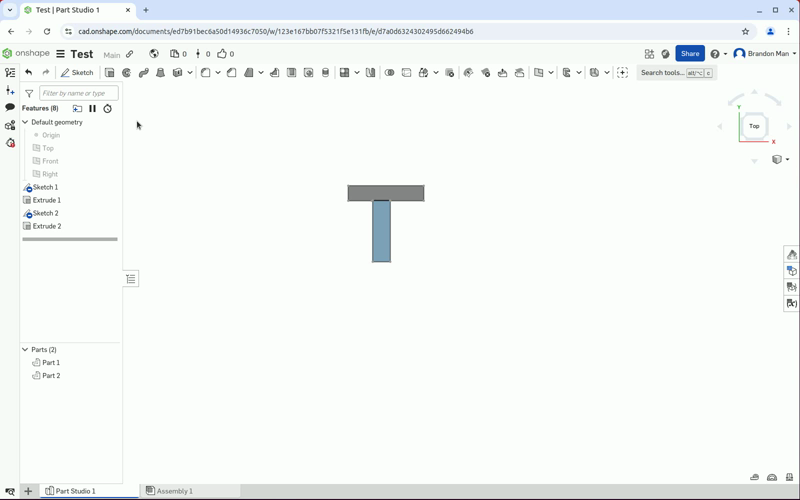
key(up, 3)
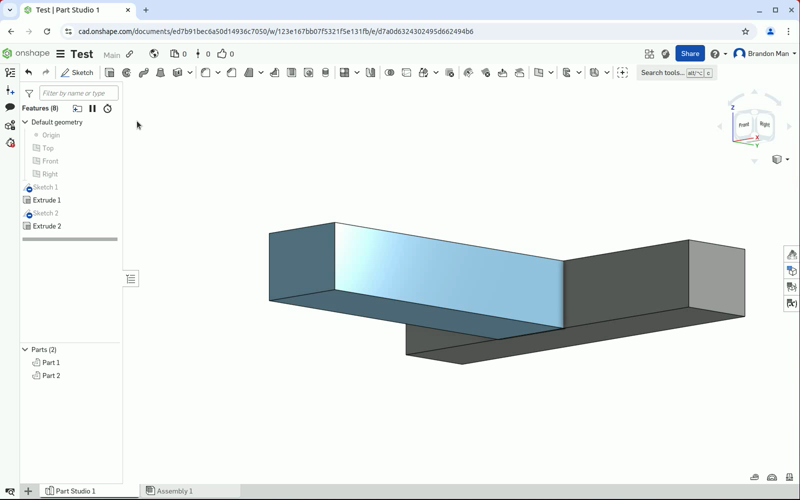
key(left, 3)
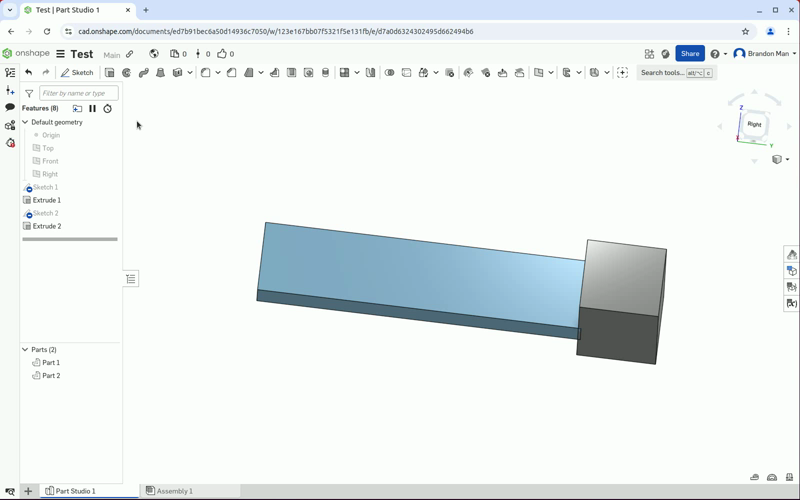
key(right, 3)
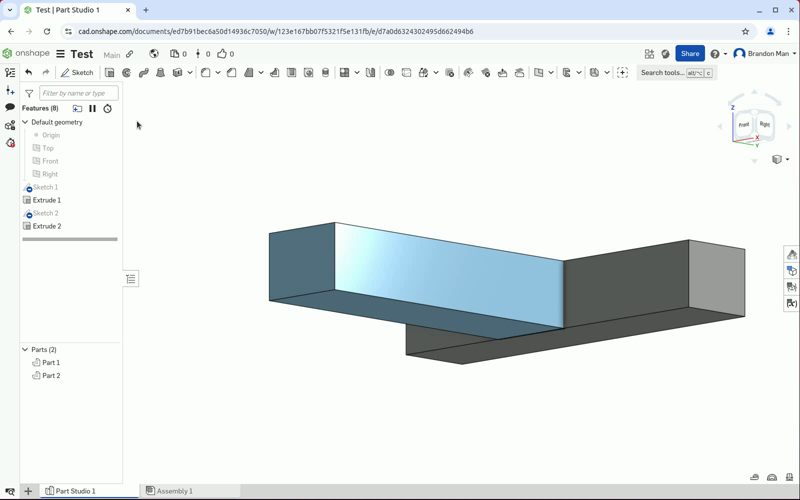
key(down, 3)
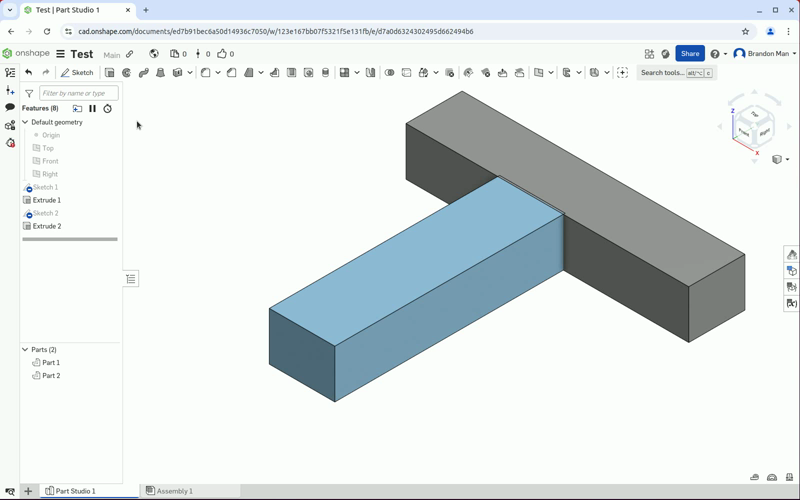
mouse_move(73, 189)
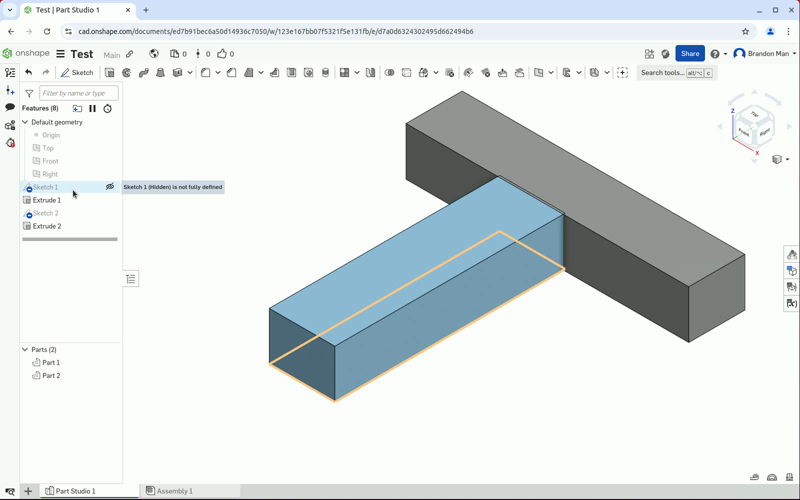
click(73, 189)